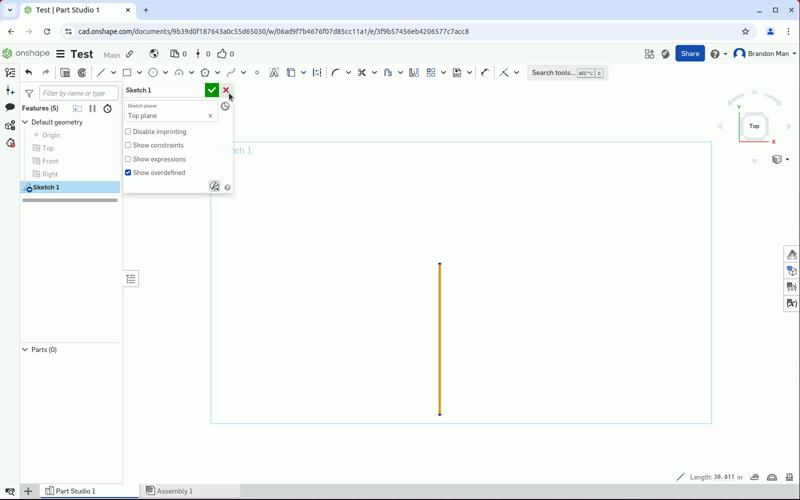
key(shift+h)
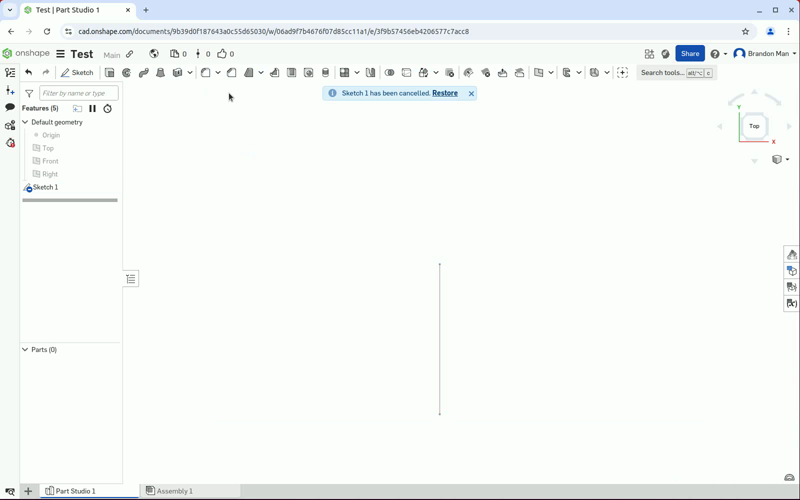
key(shift+s)
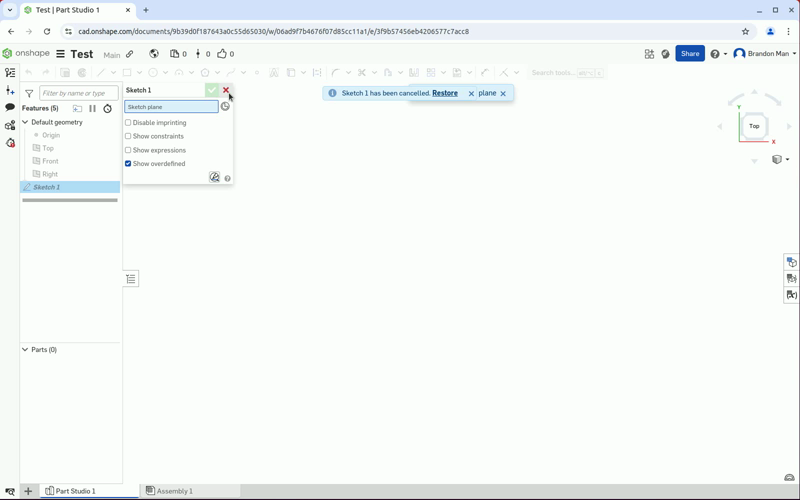
mouse_move(73, 150)
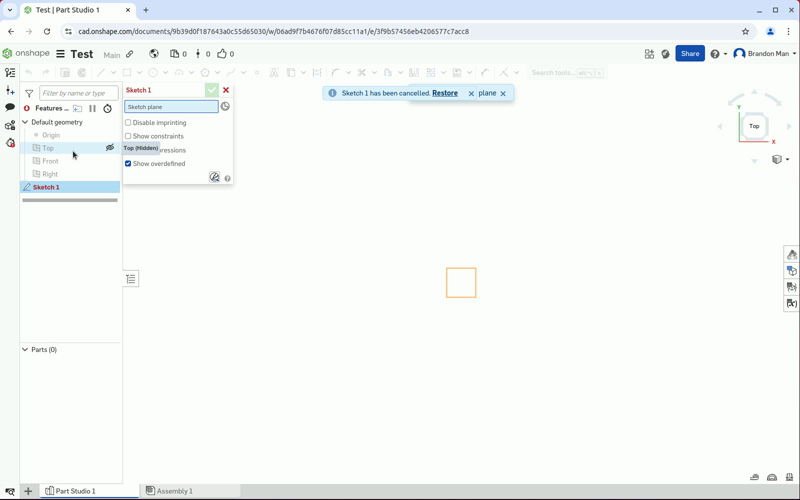
click(73, 150)
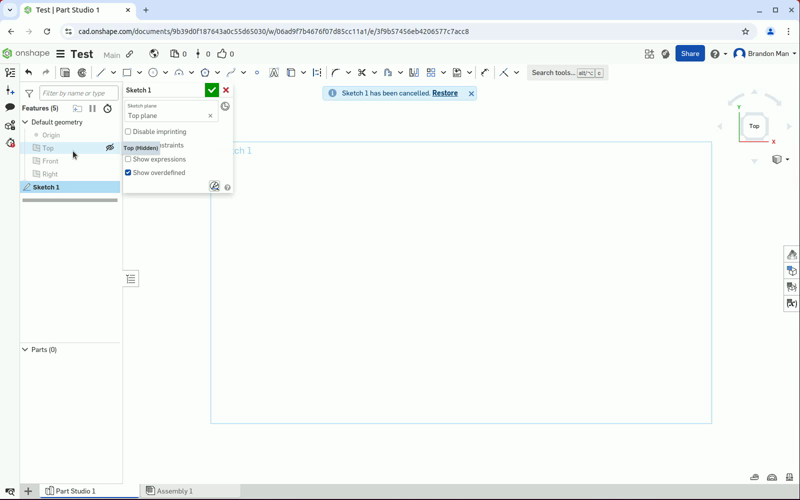
mouse_move(73, 352)
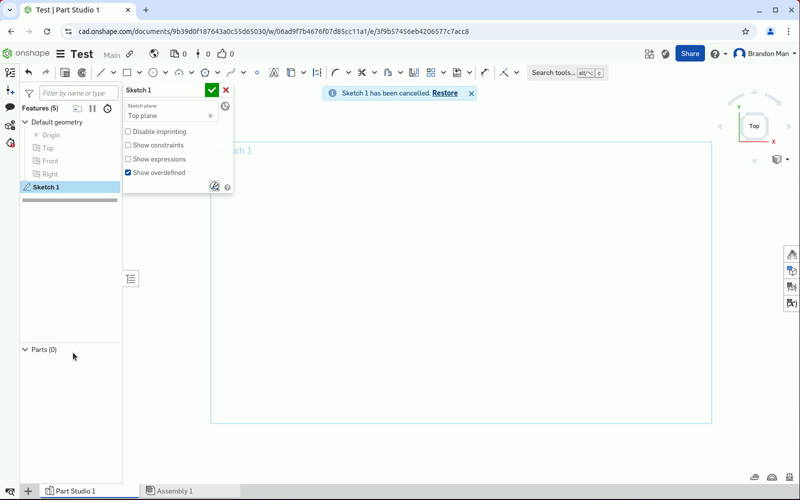
key(y)
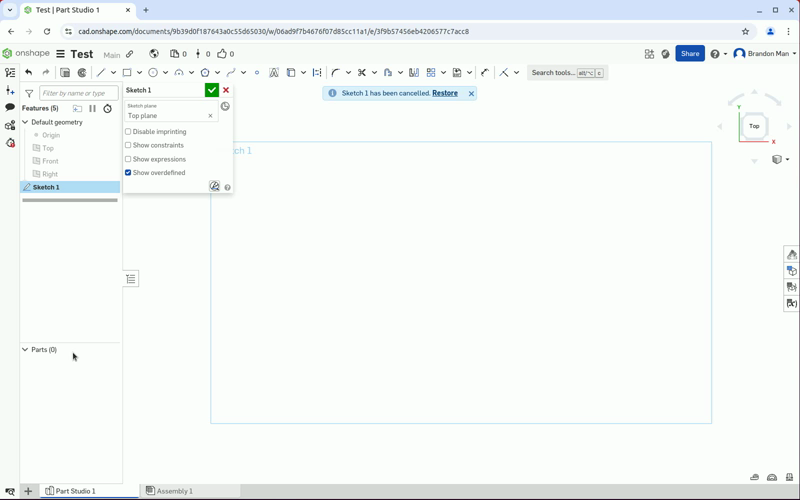
key(c)
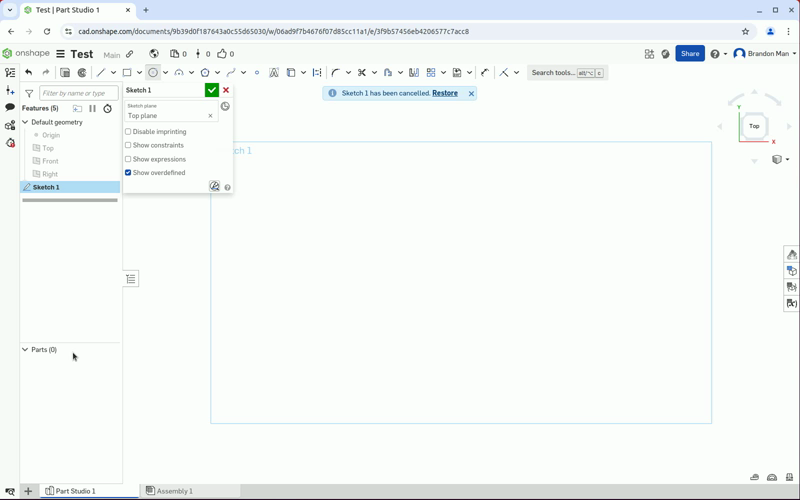
key_down(shift)
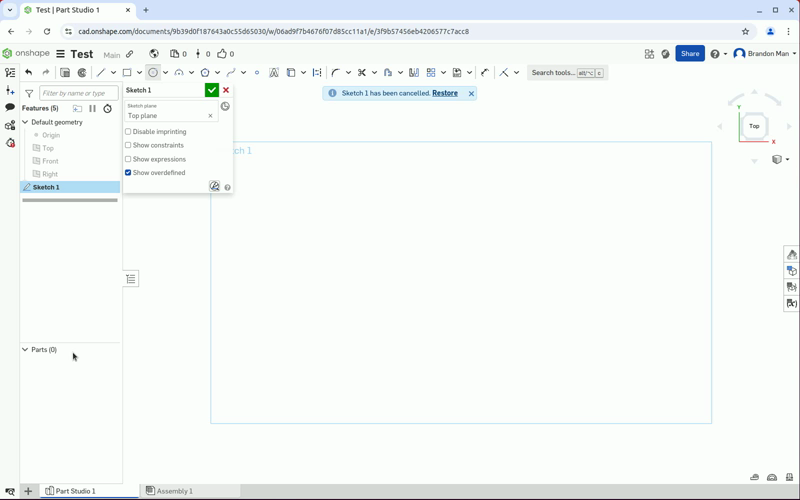
mouse_move(461, 282)
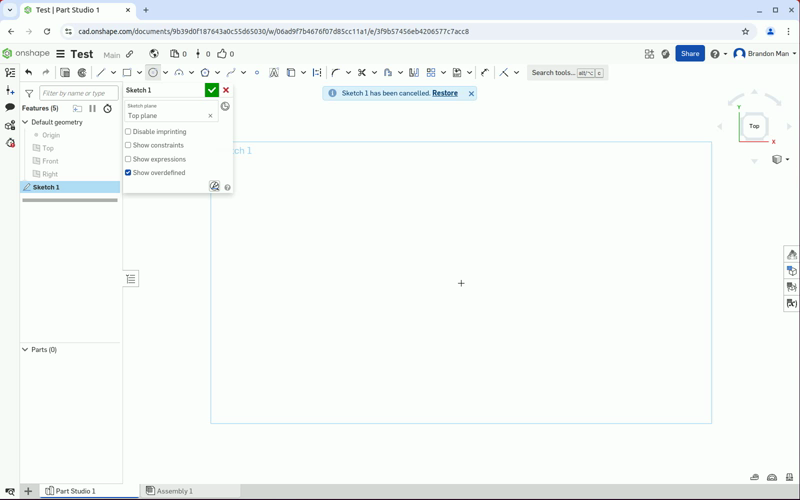
click(461, 282)
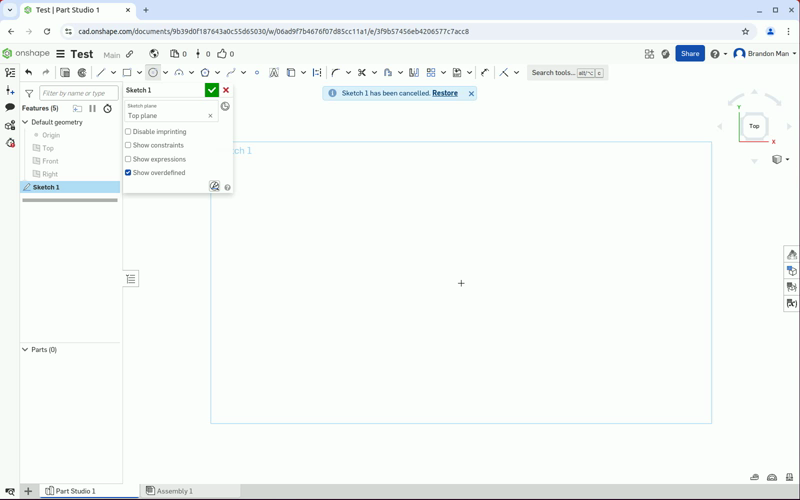
key_up(shift)
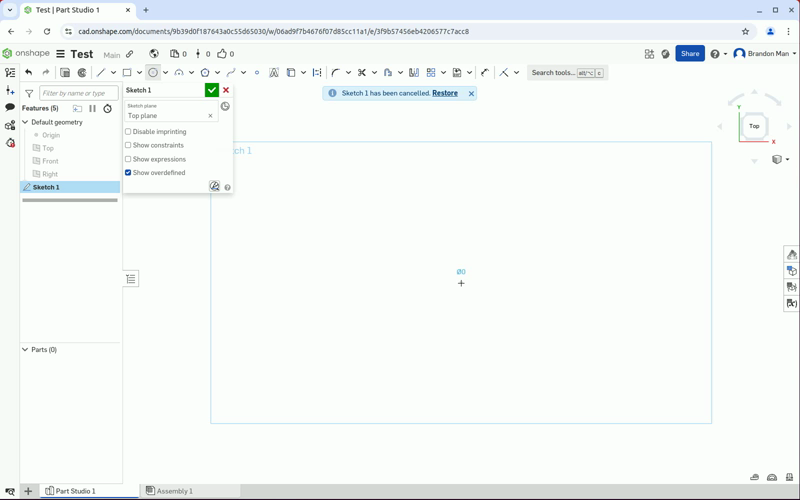
mouse_move(514, 282)
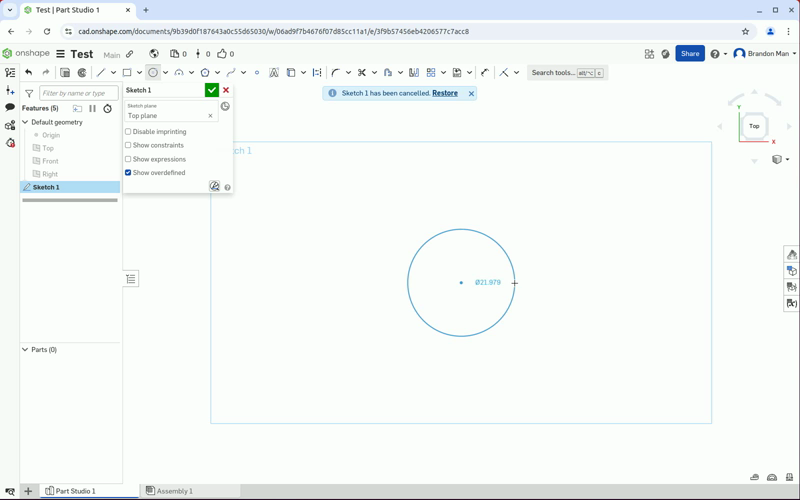
click(514, 282)
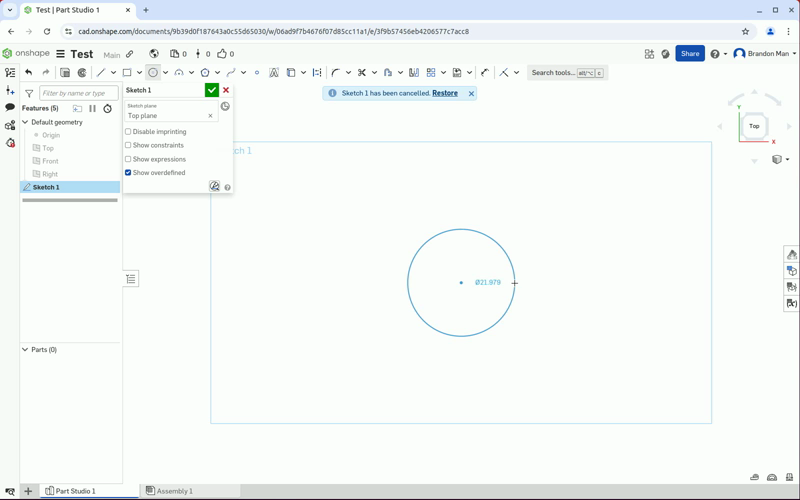
key(esc)
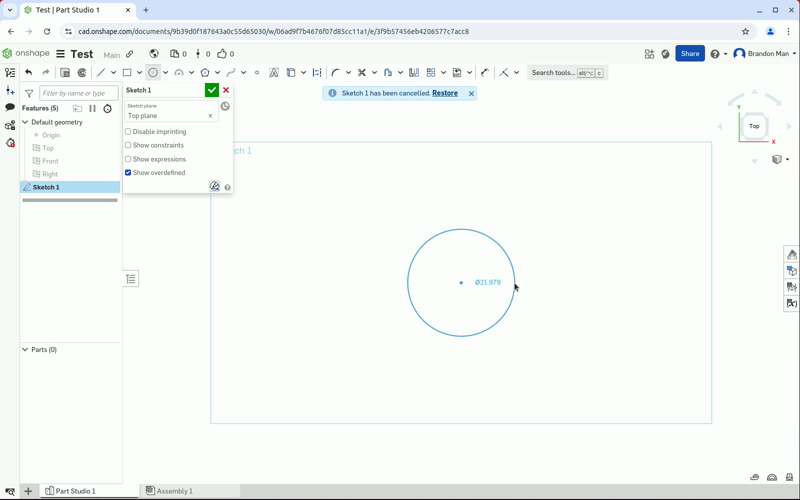
mouse_move(450, 326)
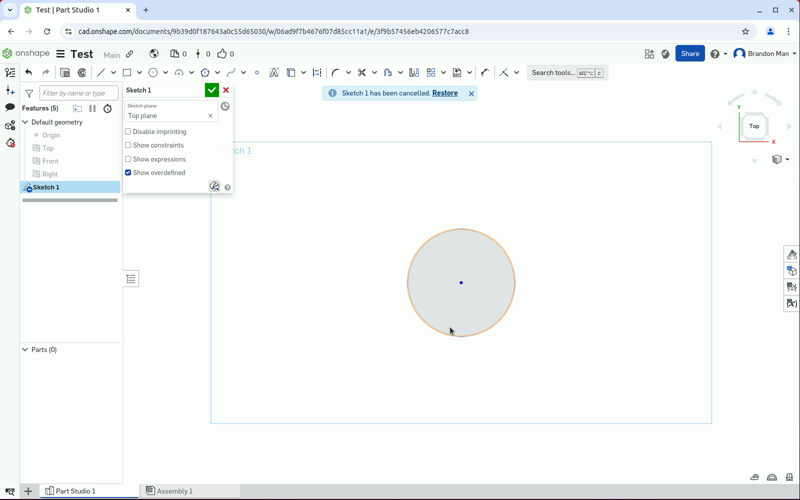
click(450, 326)
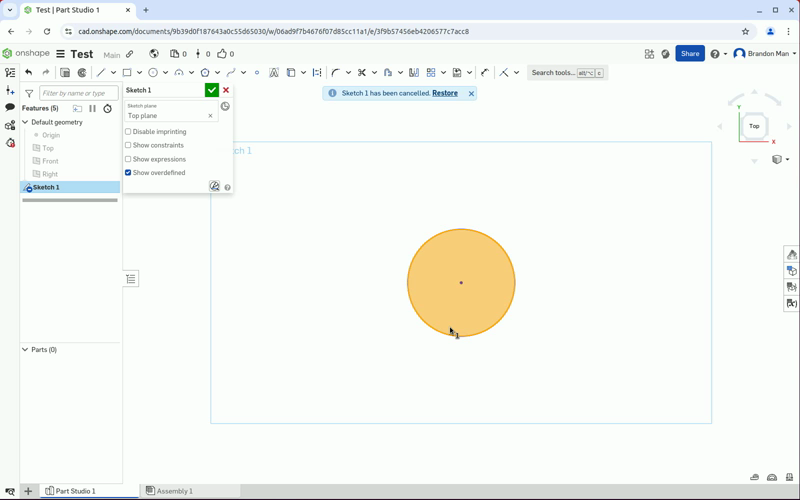
mouse_move(73, 352)
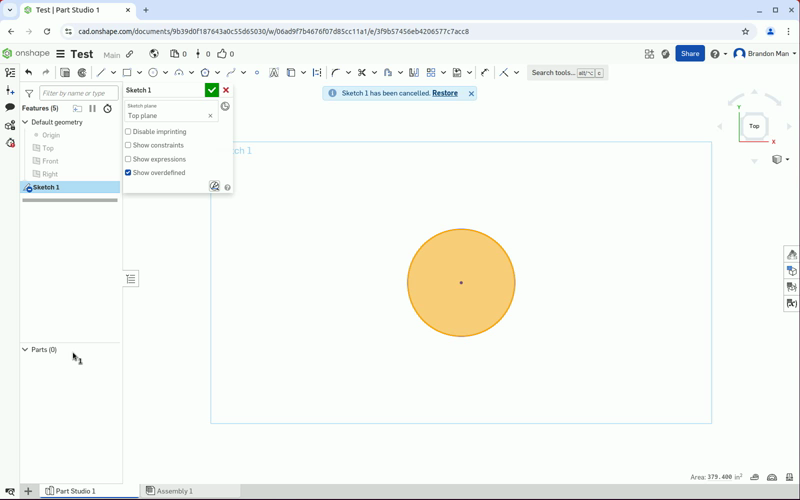
key(shift+y)
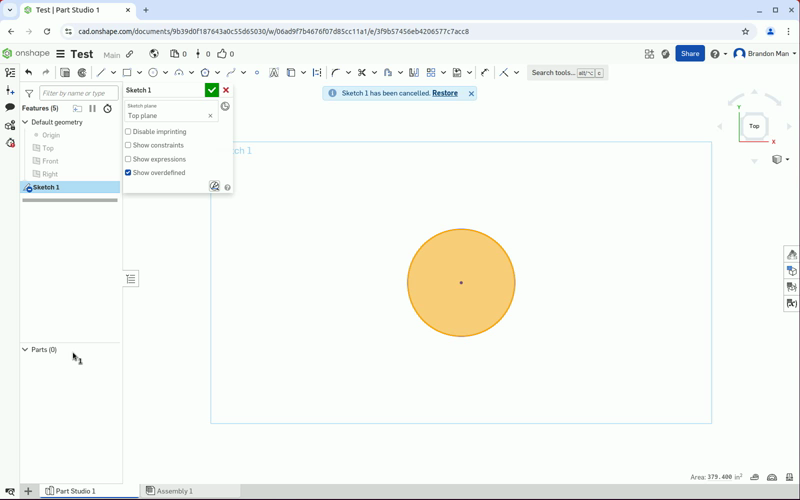
key(shift+e)
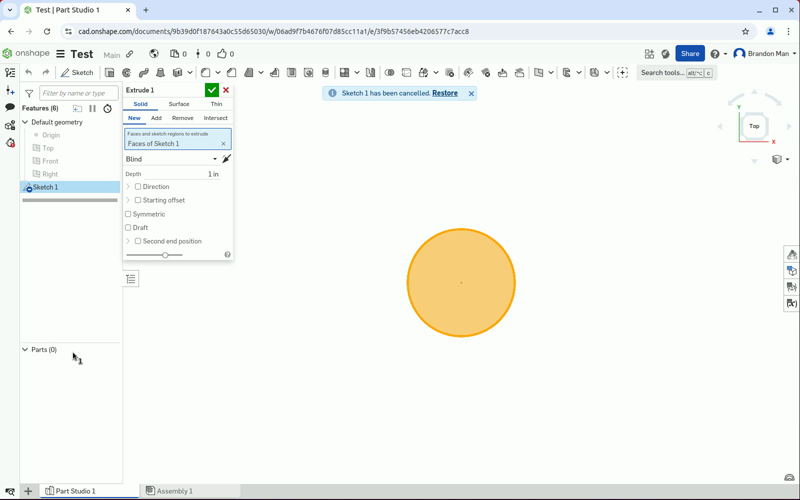
mouse_move(143, 106)
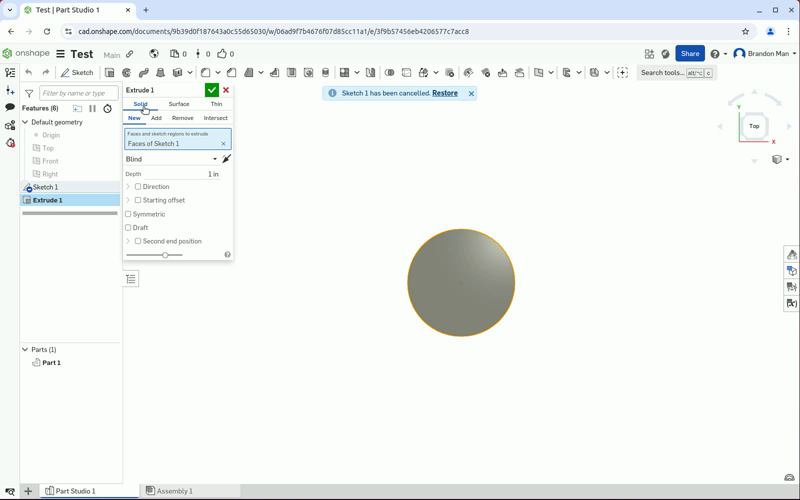
click(143, 106)
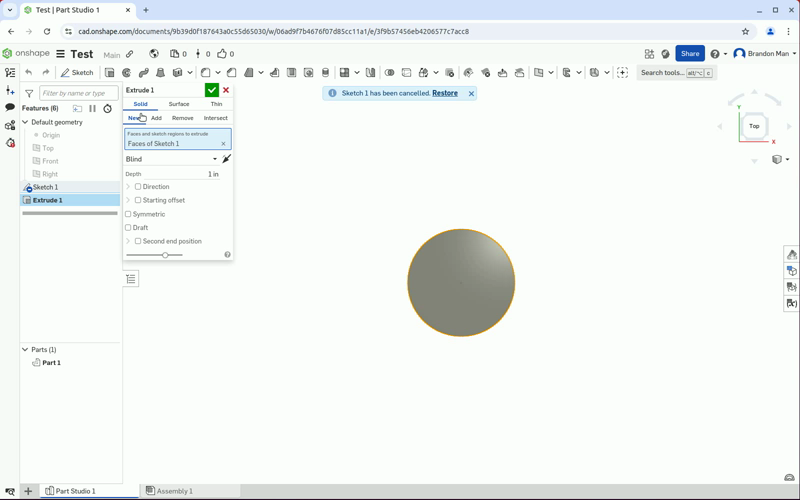
mouse_move(137, 120)
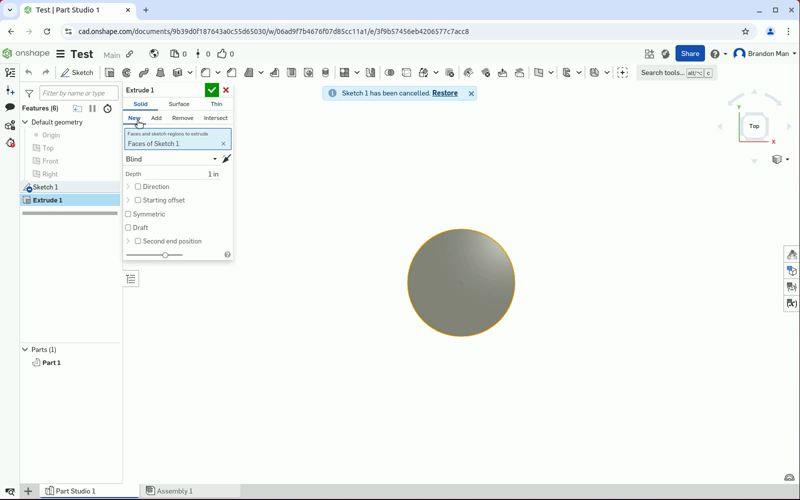
click(137, 120)
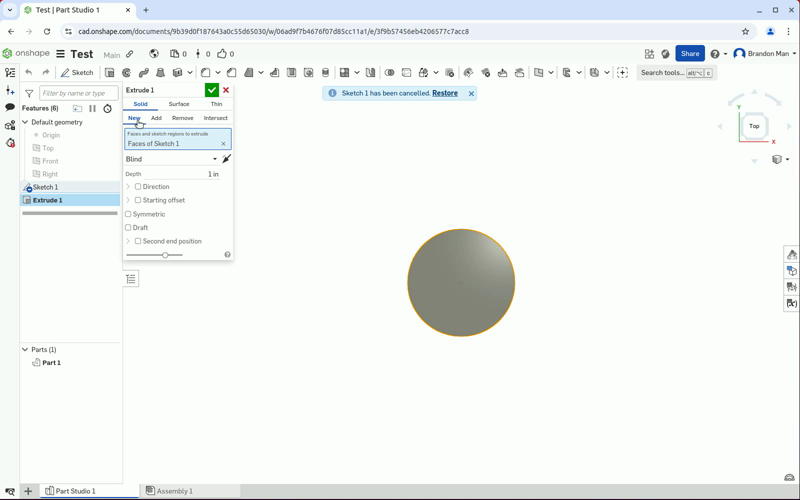
key(tab, 4)
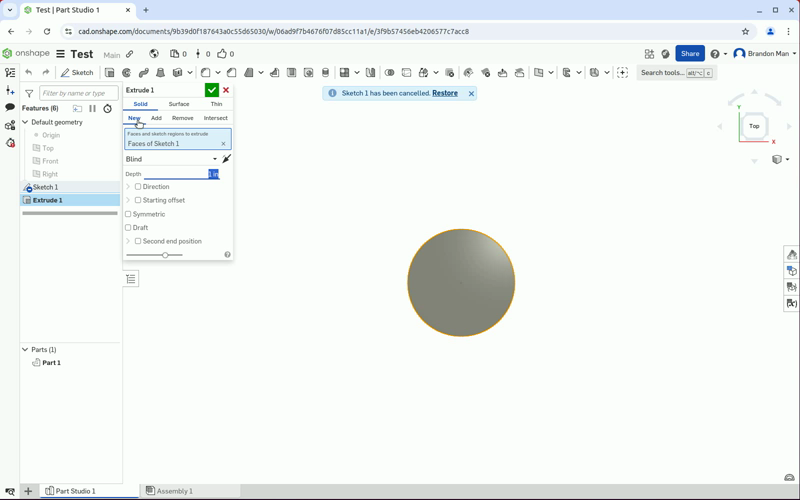
text(11.554)
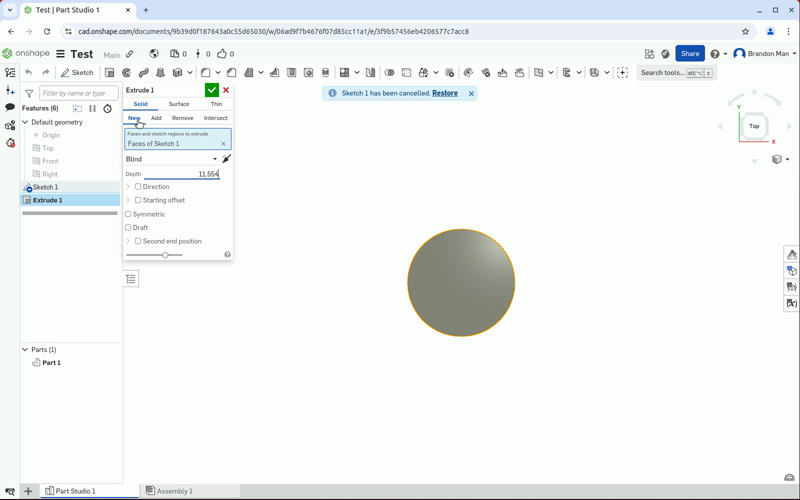
key(enter)
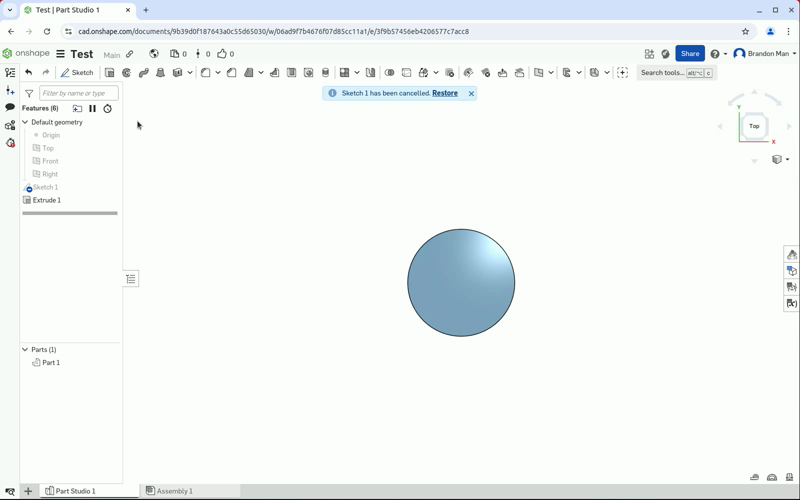
key(shift+h)
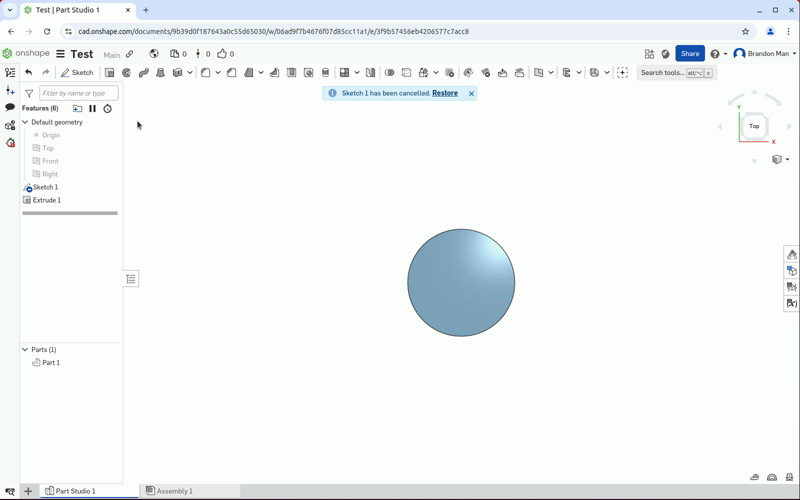
key(shift+h)
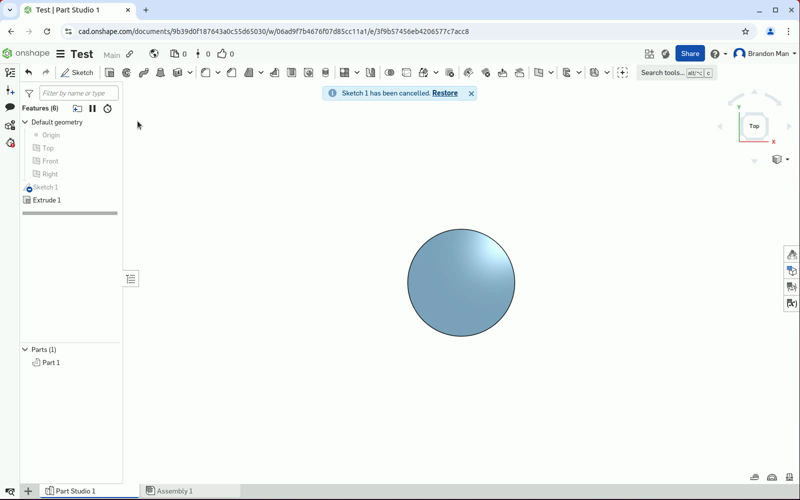
mouse_move(73, 189)
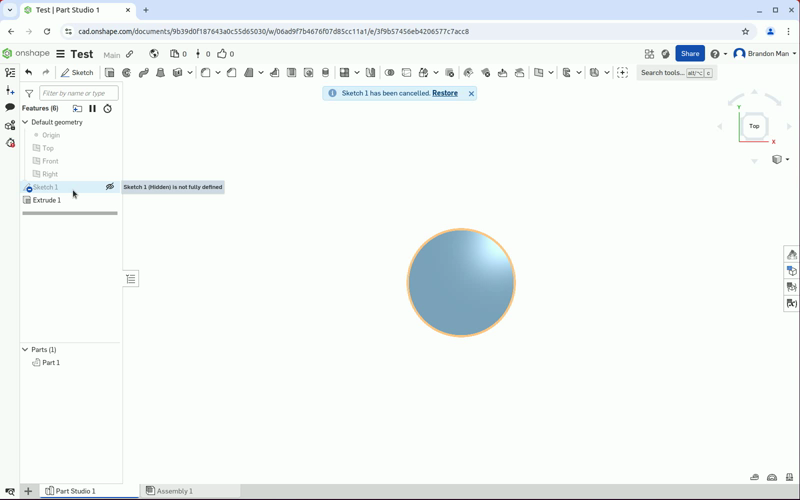
click(73, 189)
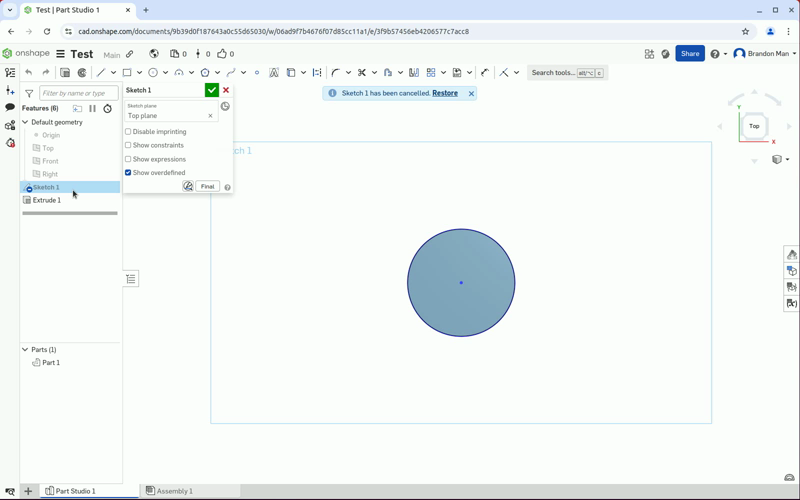
mouse_move(229, 92)
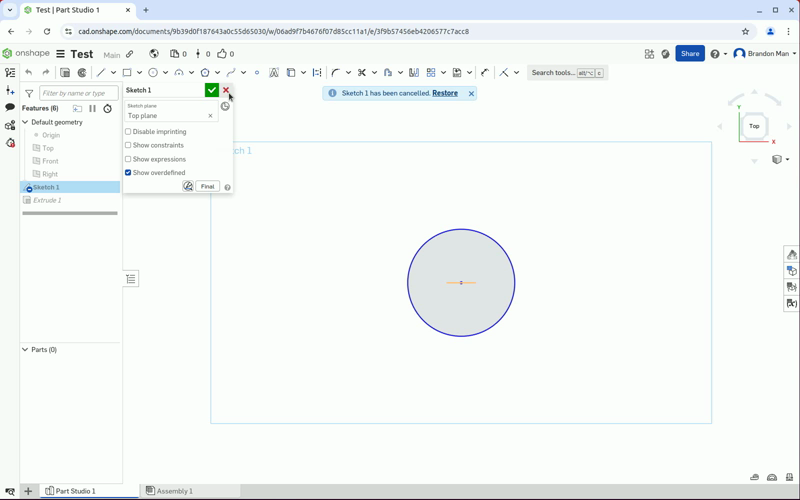
click(229, 92)
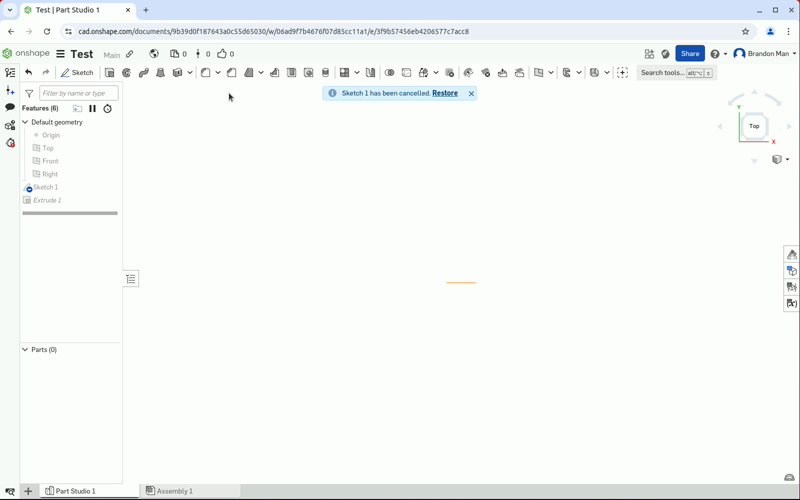
mouse_move(541, 75)
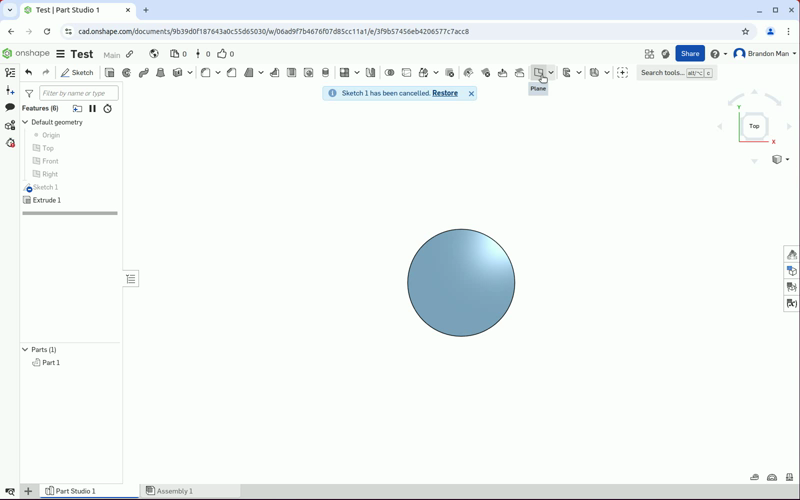
click(541, 75)
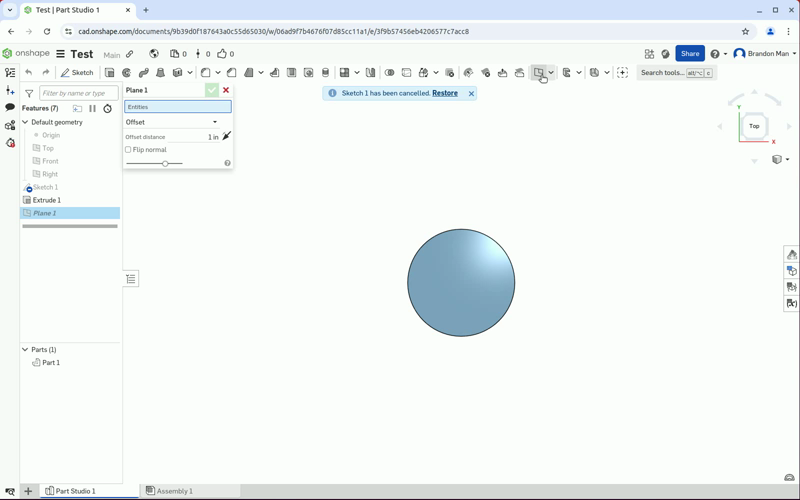
mouse_move(73, 150)
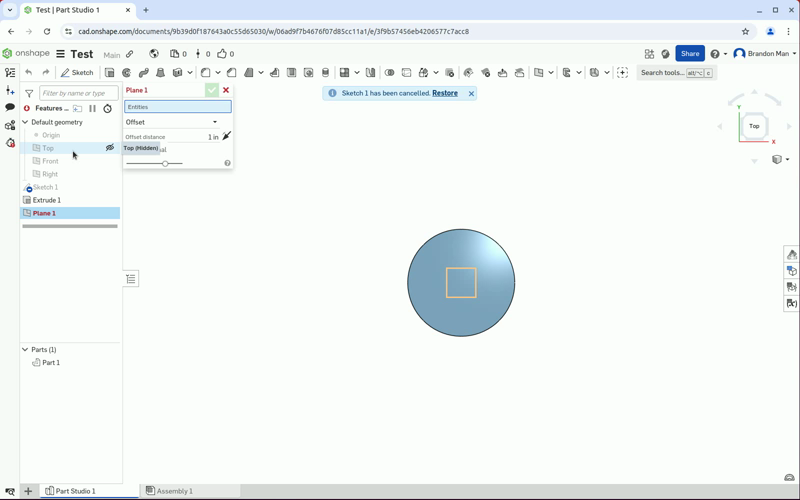
click(73, 150)
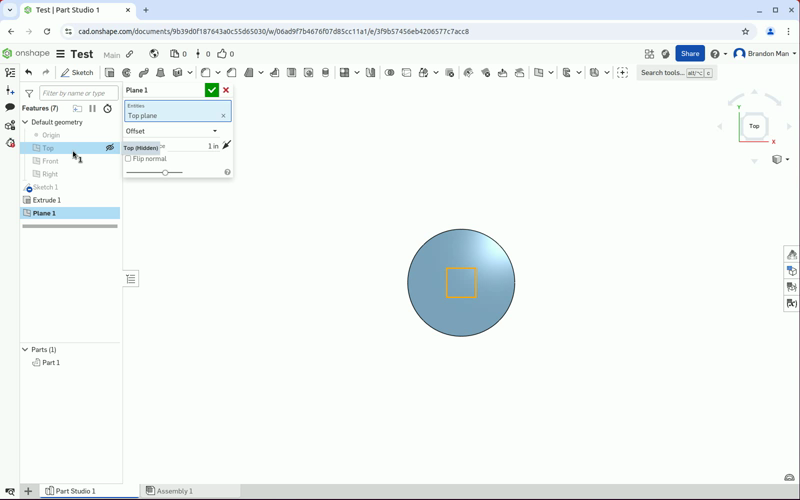
key(tab, 2)
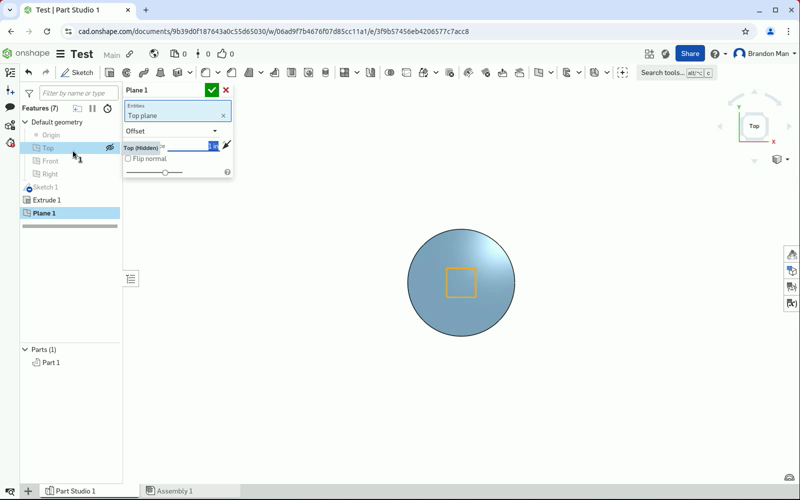
text(11.554)
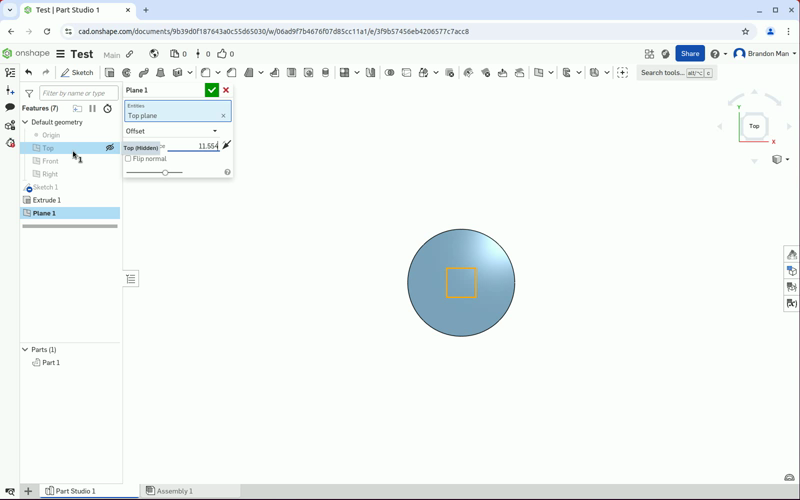
key(enter, 2)
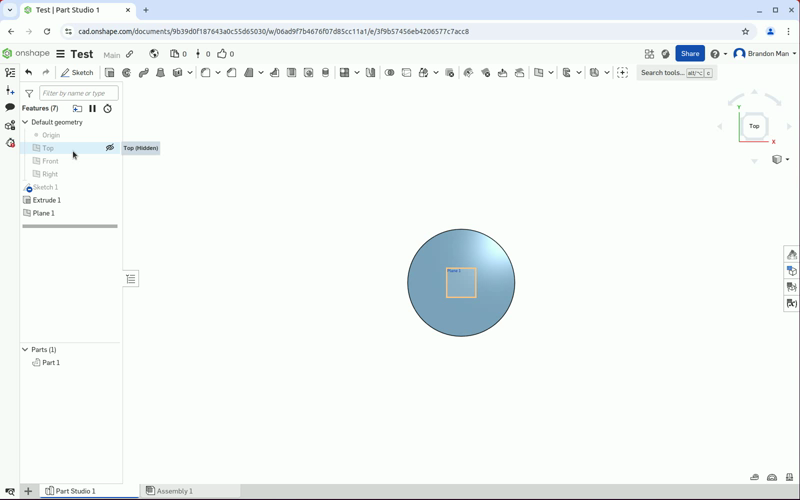
key(shift+s)
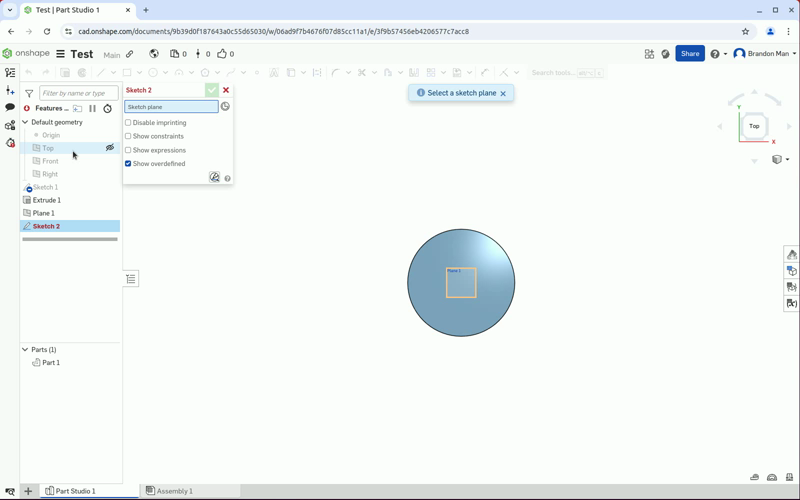
mouse_move(73, 215)
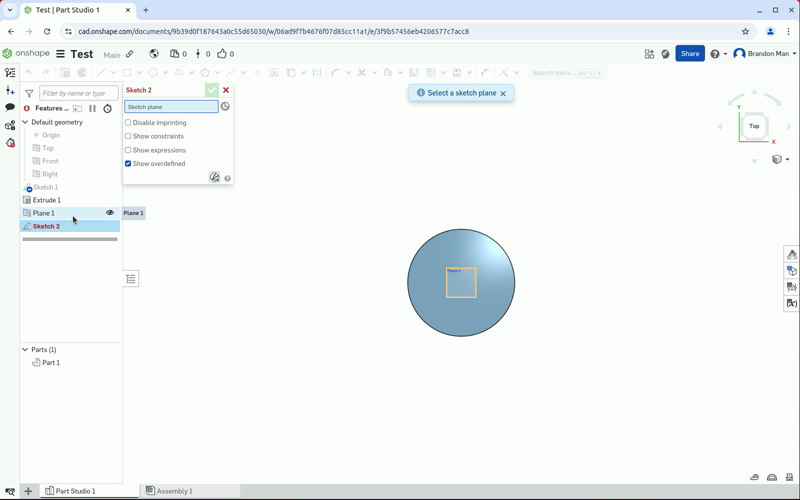
click(73, 215)
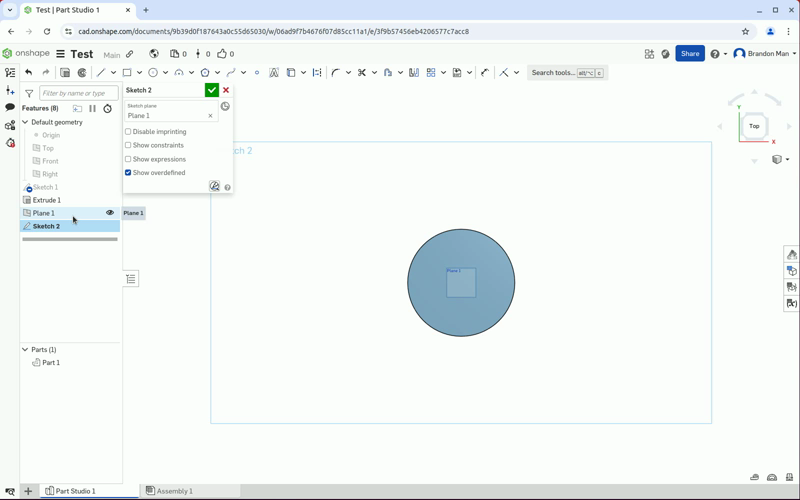
mouse_move(73, 352)
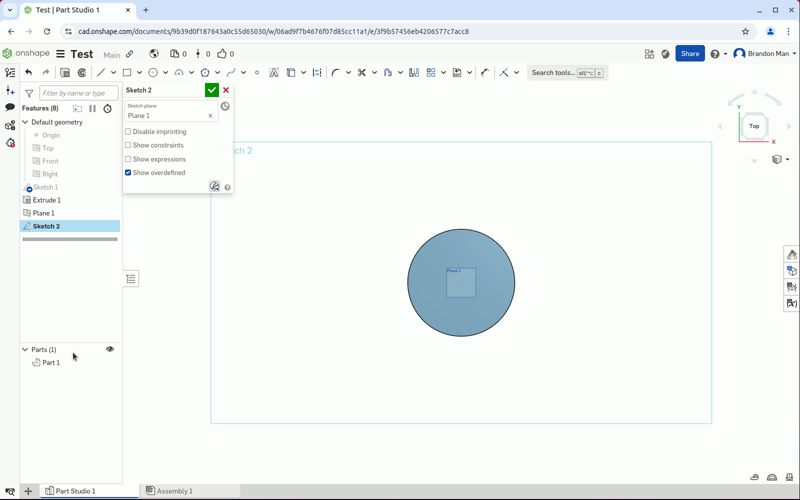
key(y)
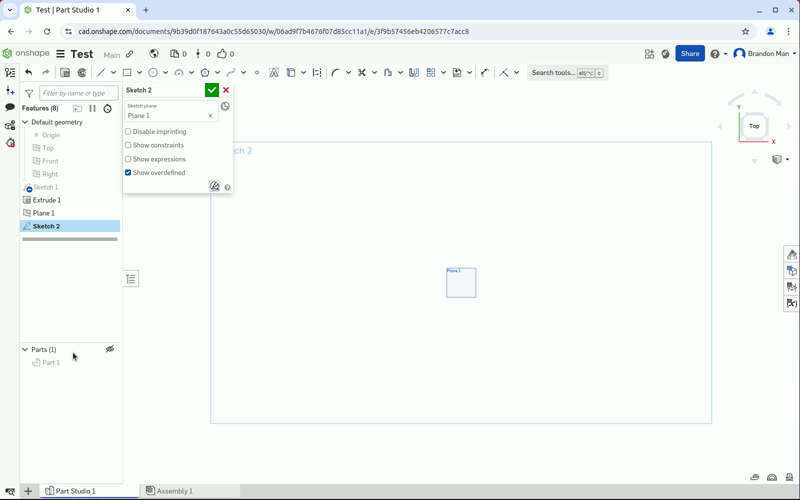
key(a)
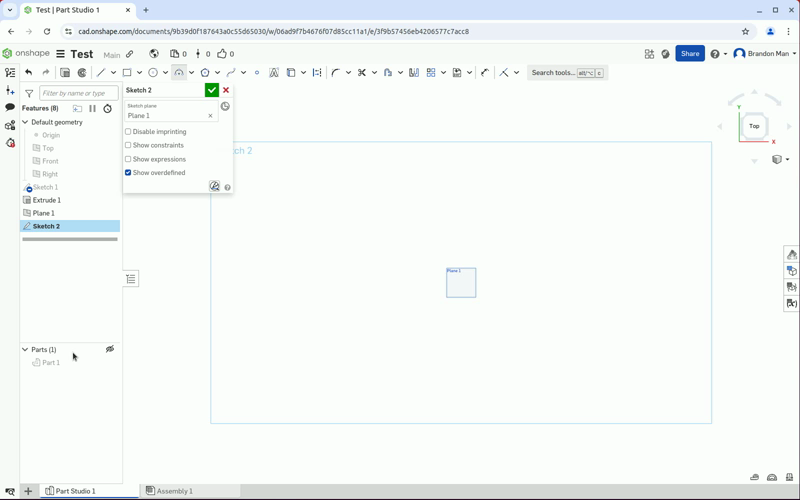
key_down(shift)
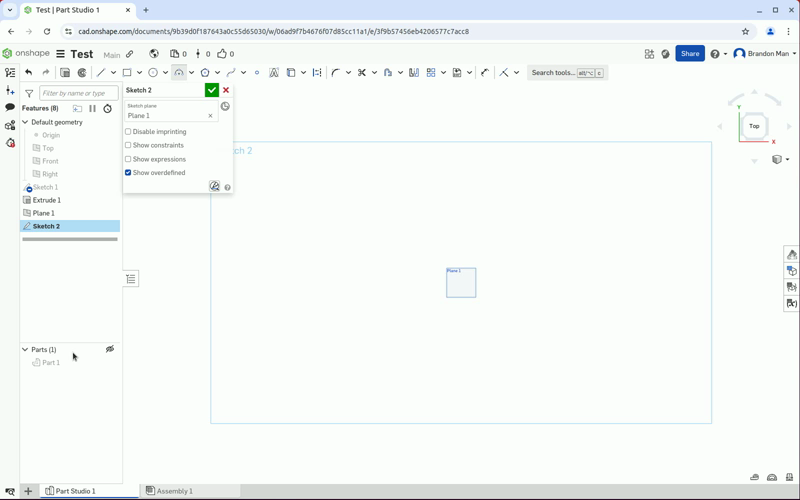
mouse_move(440, 292)
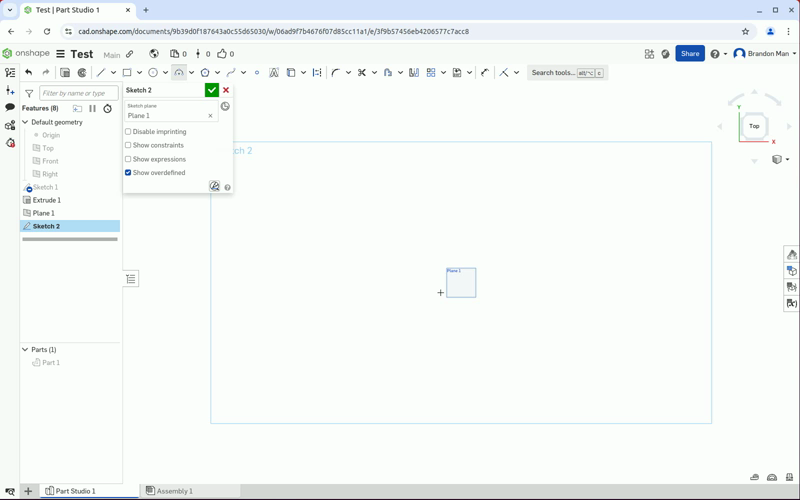
click(440, 292)
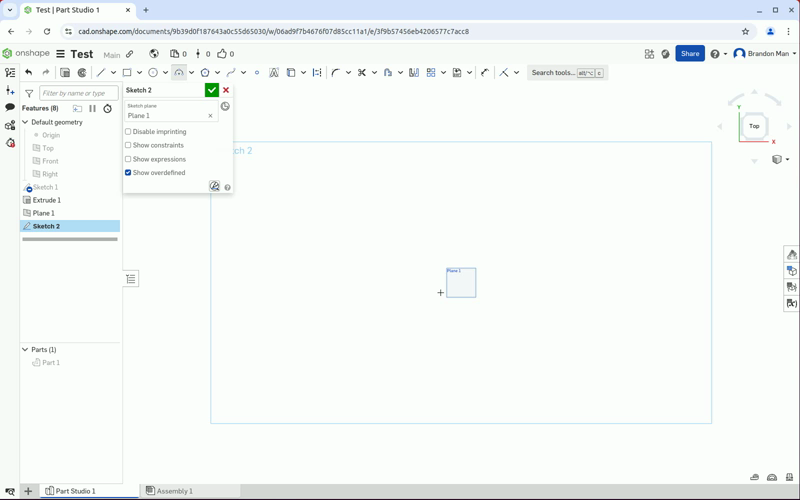
key_up(shift)
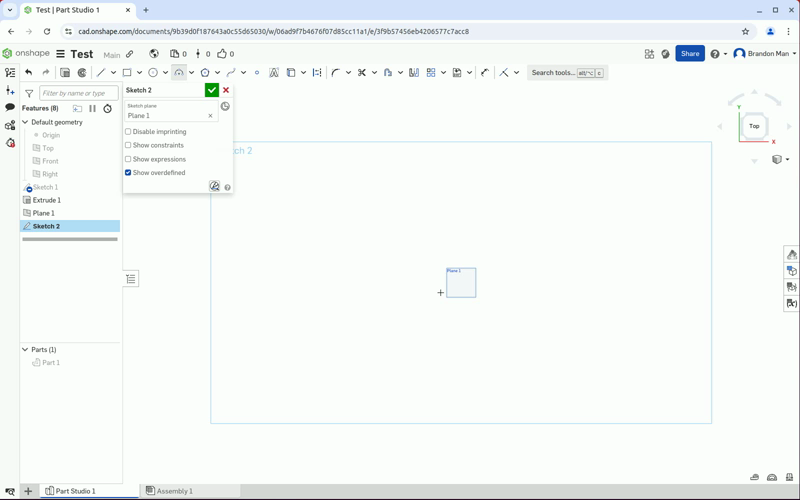
key_down(shift)
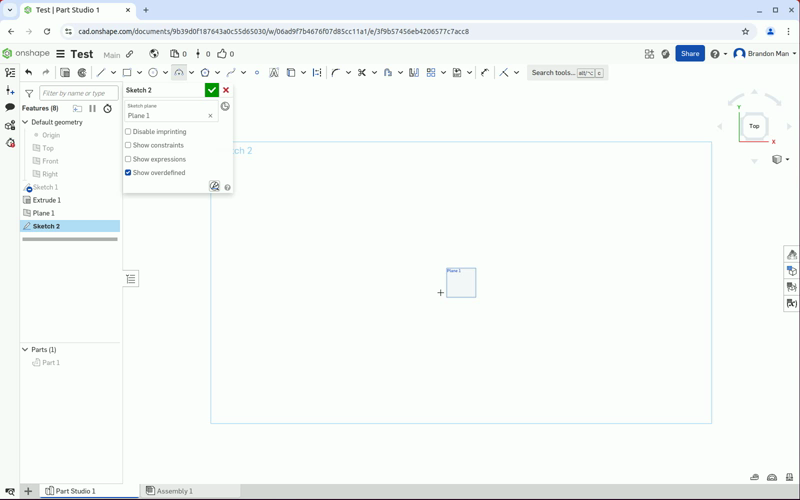
mouse_move(481, 292)
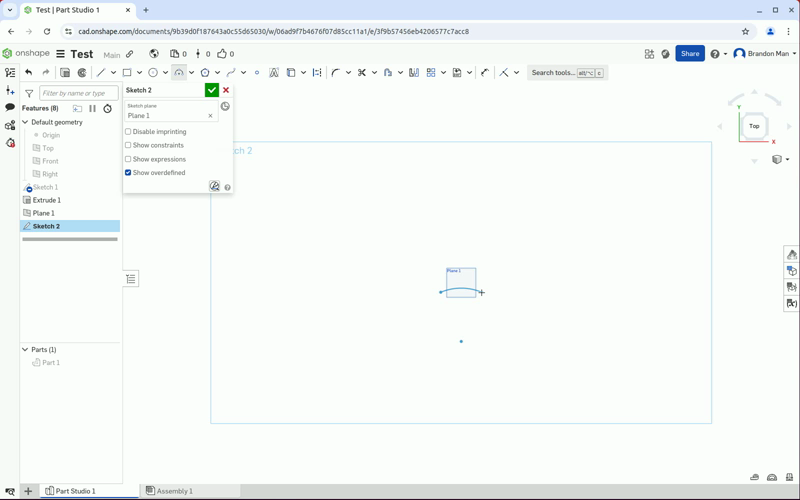
click(481, 292)
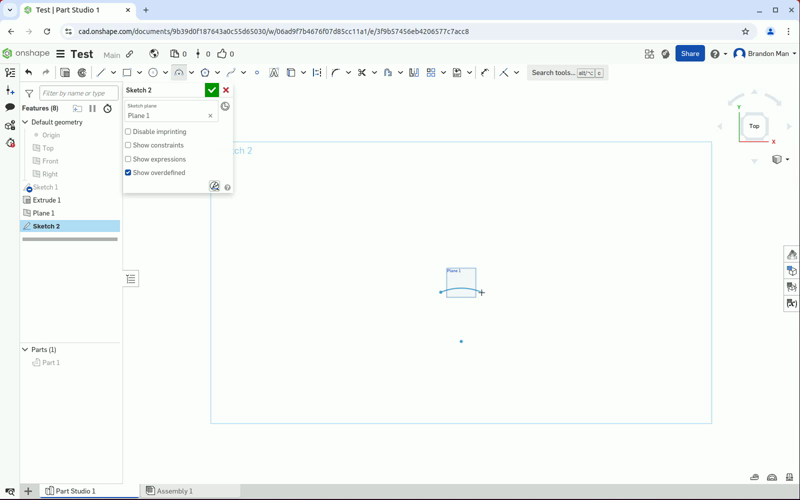
mouse_move(461, 304)
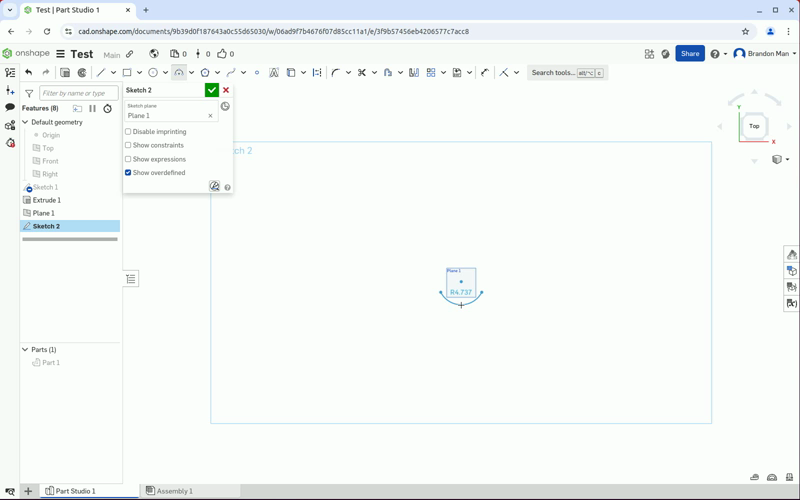
click(461, 304)
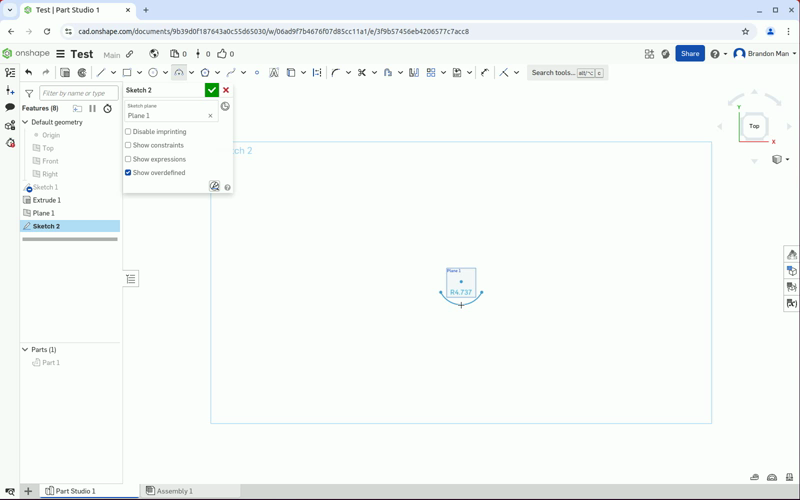
key_up(shift)
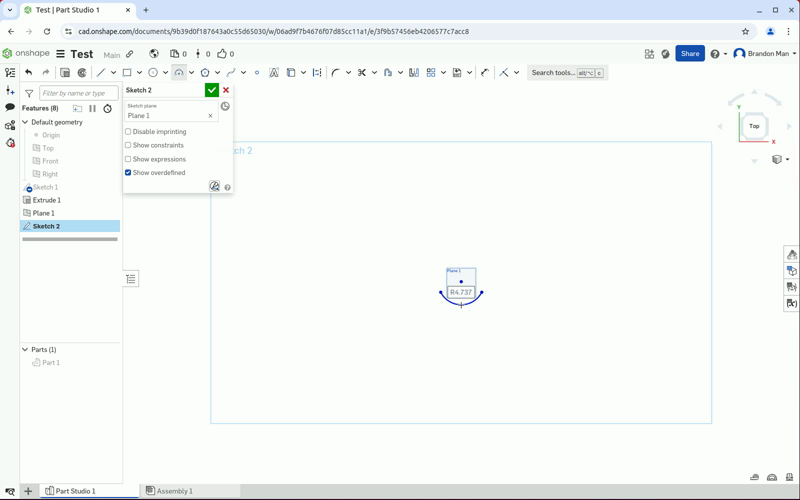
key(esc)
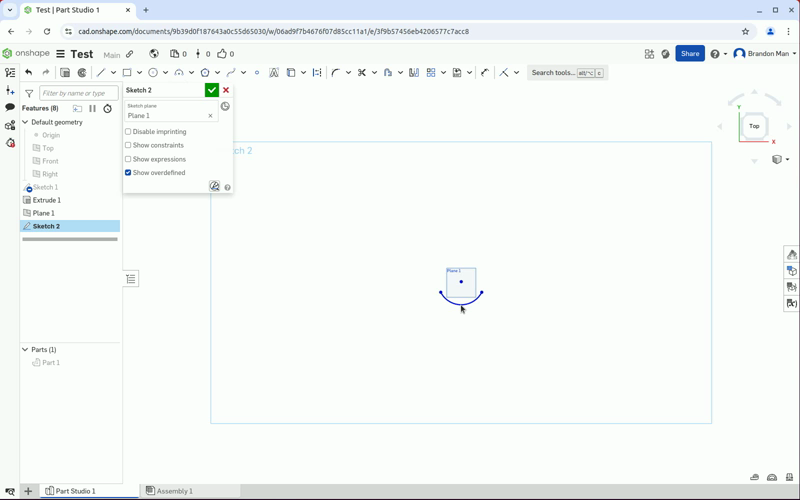
key(l)
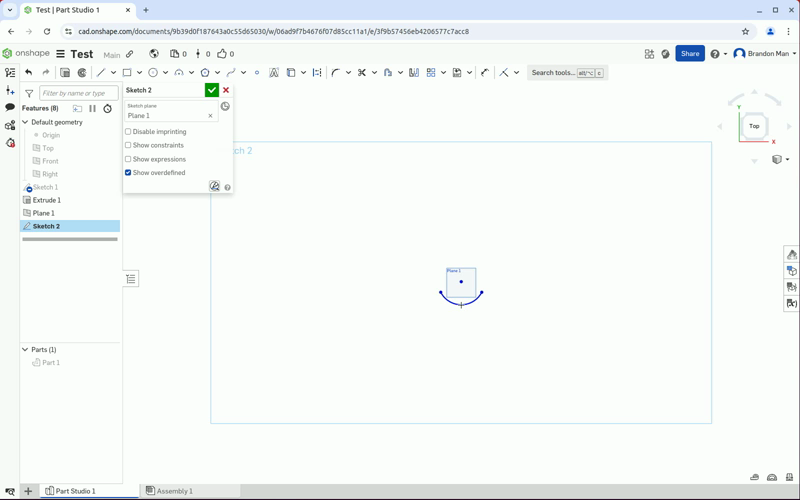
mouse_move(481, 292)
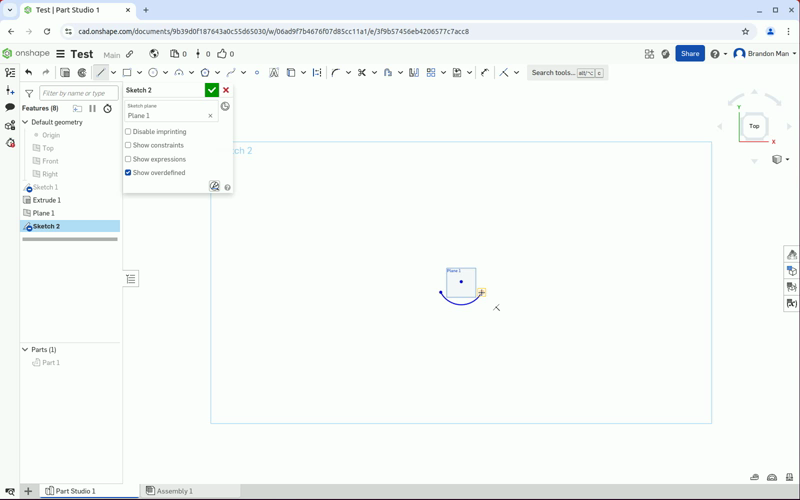
click(481, 292)
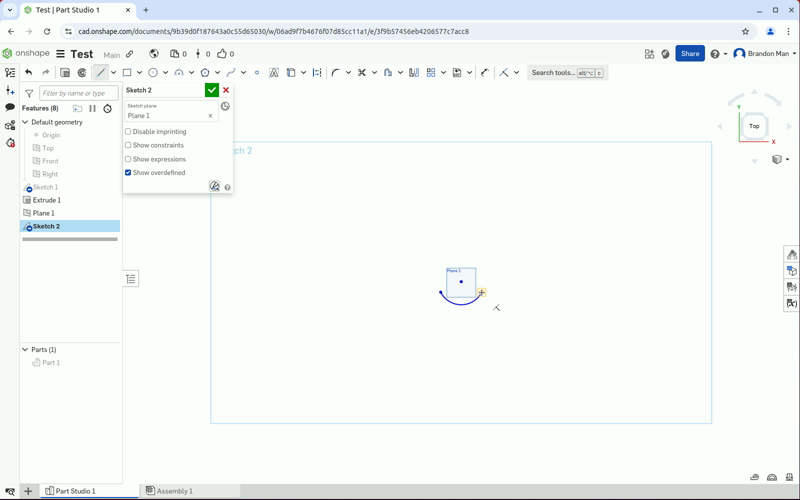
key_down(shift)
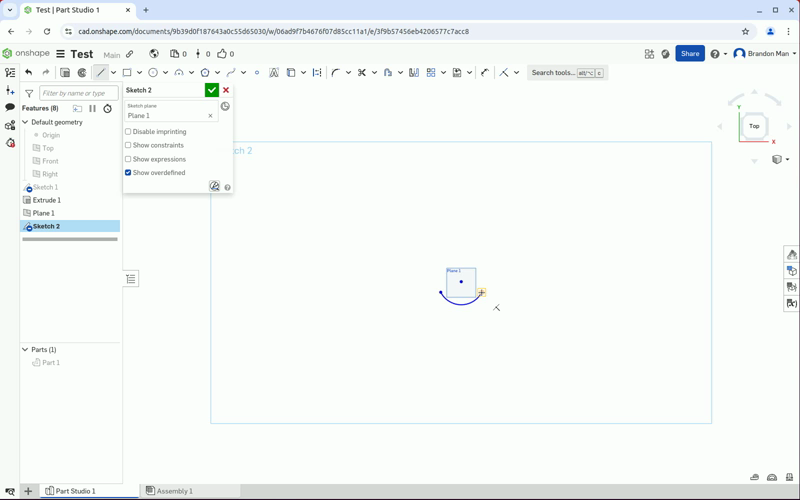
mouse_move(511, 292)
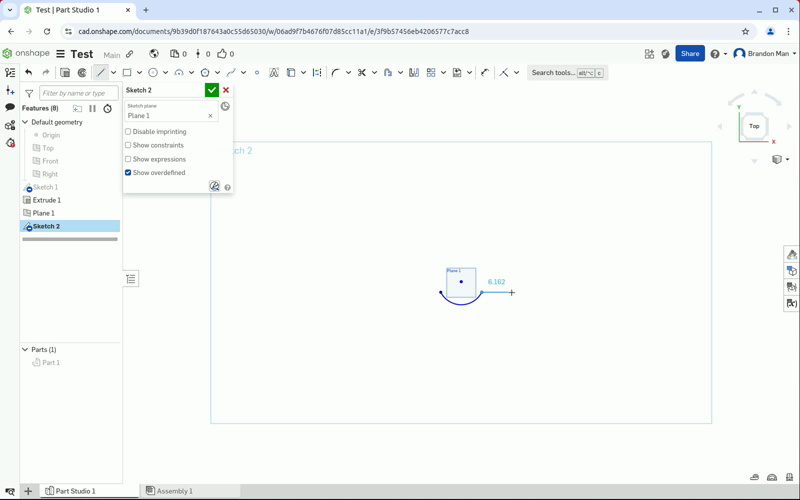
mouse_move(481, 271)
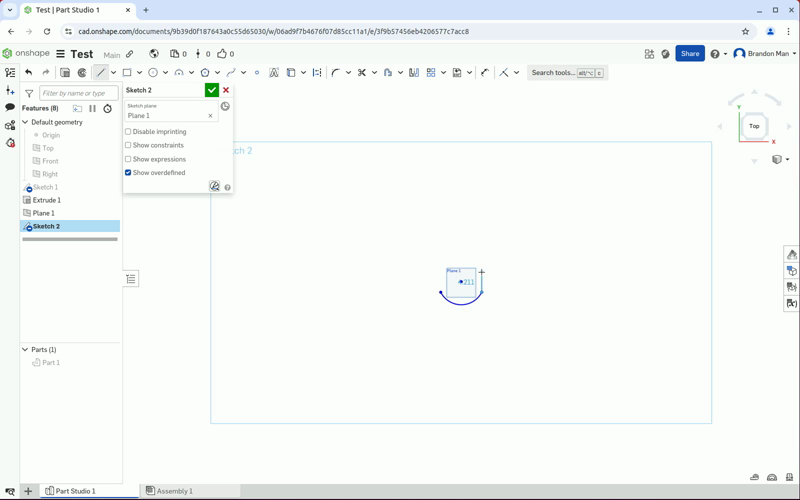
click(481, 271)
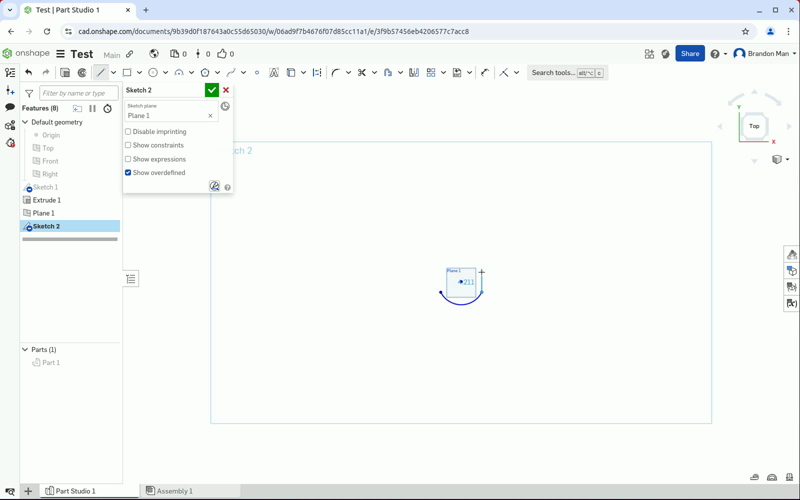
key_up(shift)
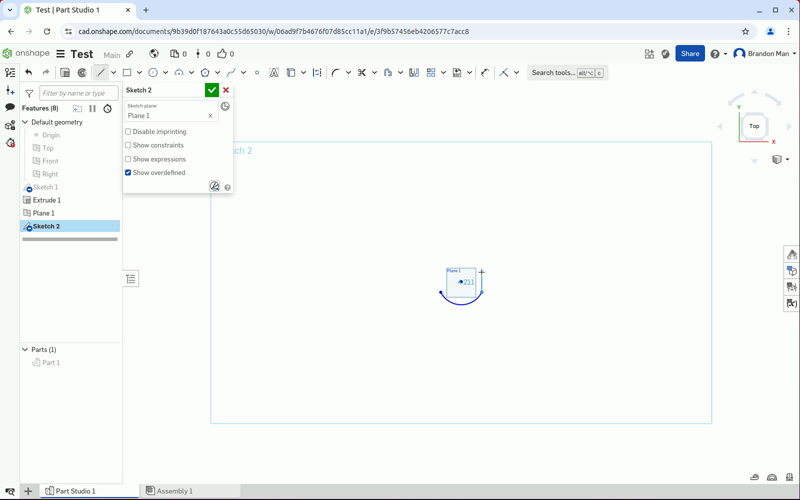
key(esc)
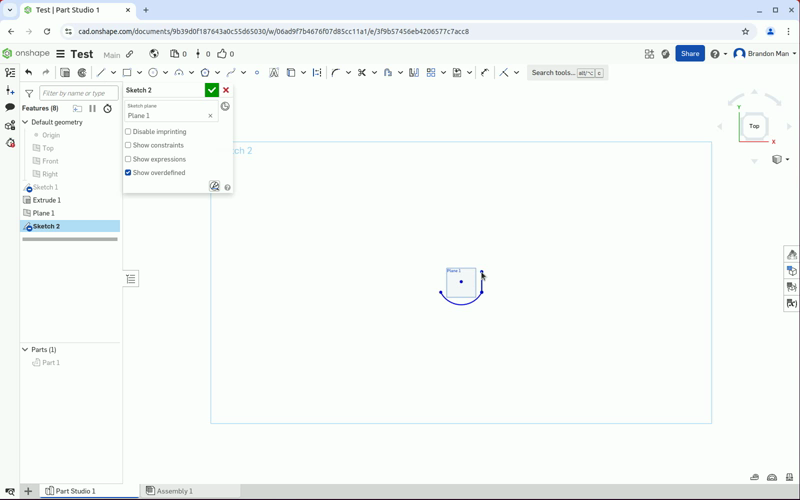
key(a)
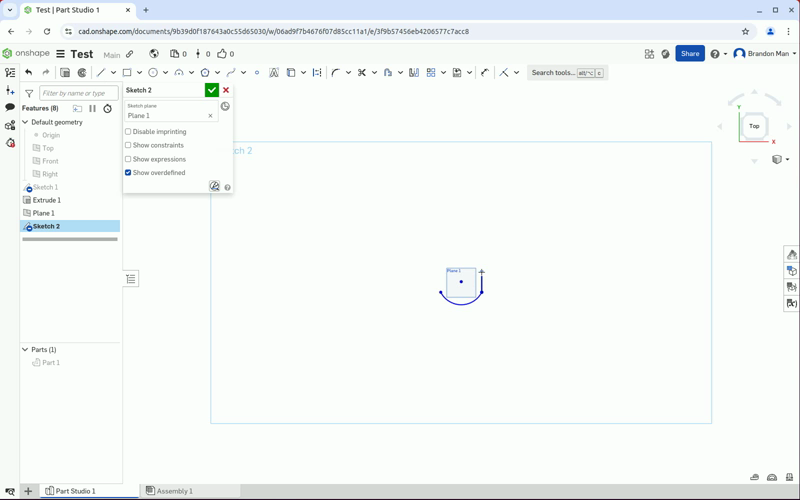
mouse_move(481, 271)
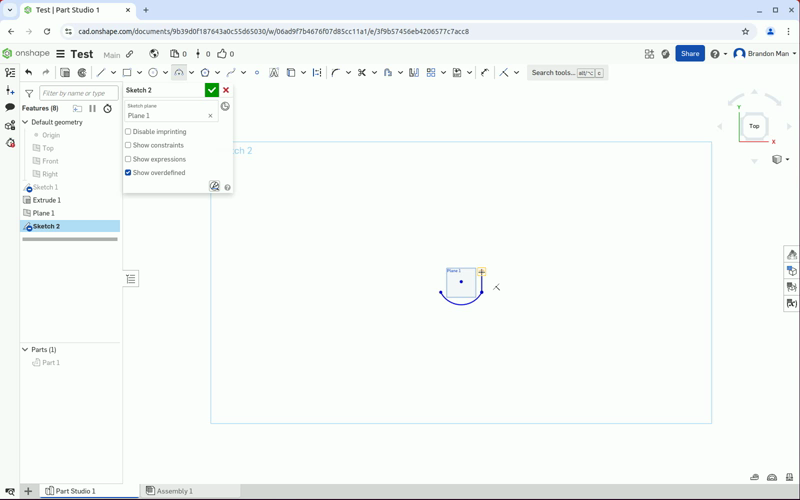
click(481, 271)
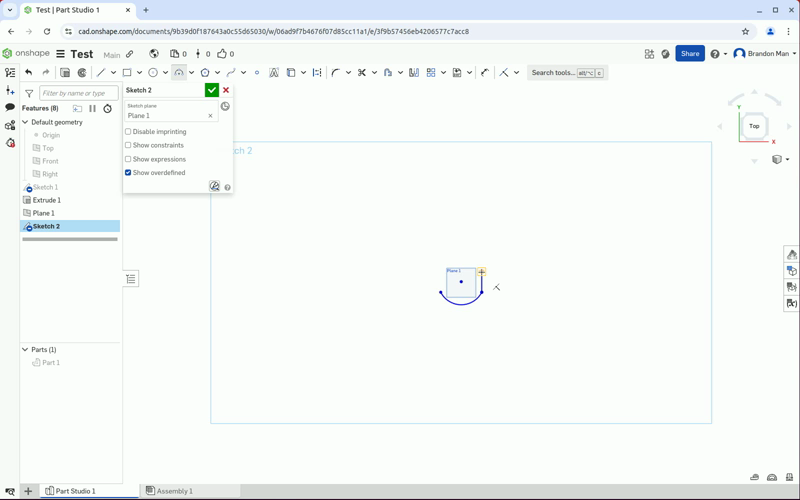
key_down(shift)
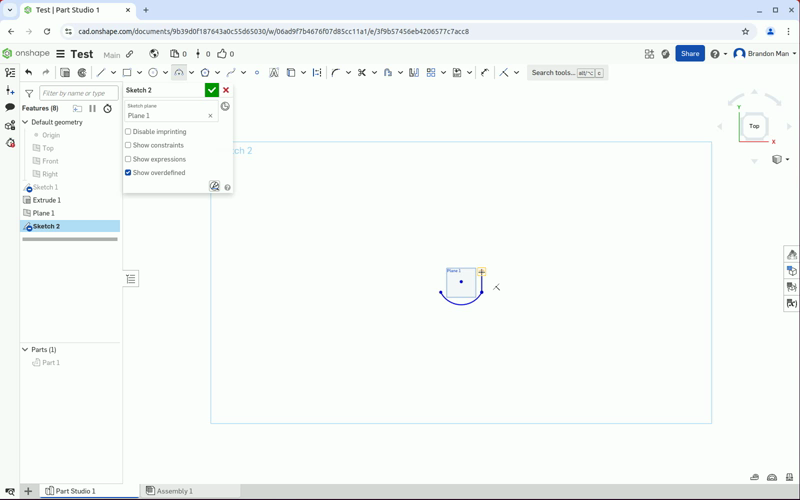
mouse_move(440, 271)
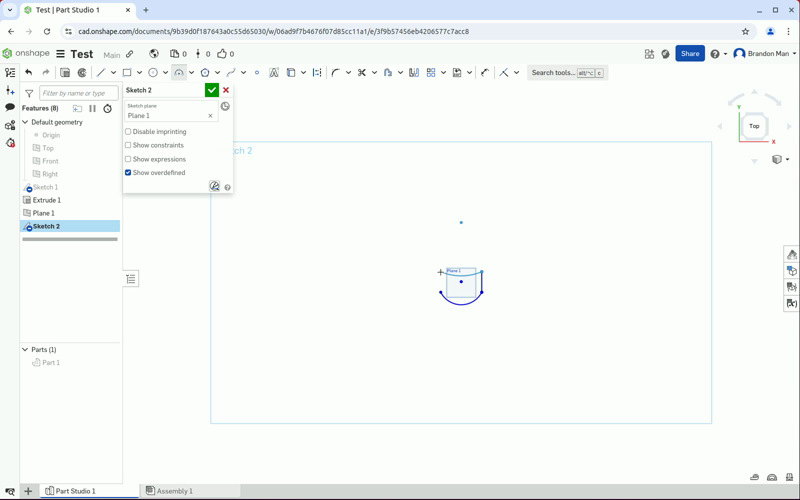
click(440, 271)
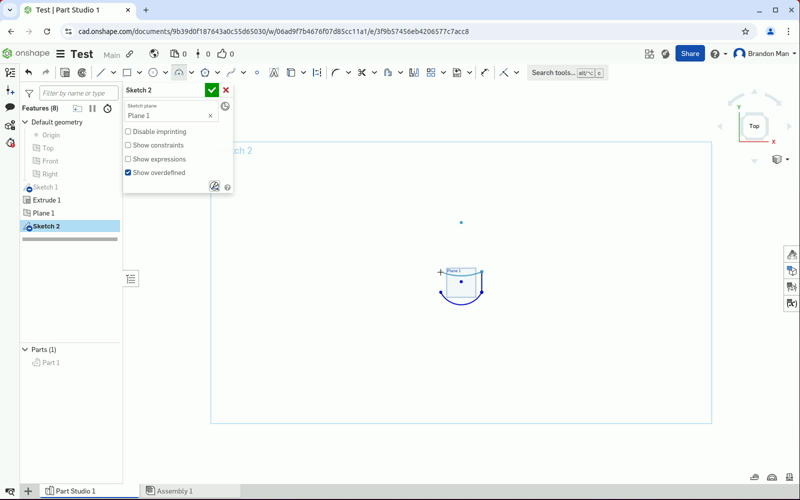
mouse_move(461, 259)
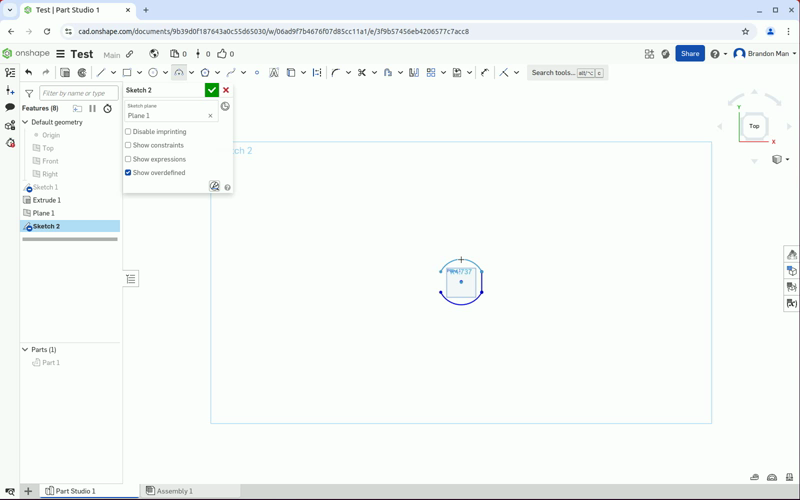
click(461, 259)
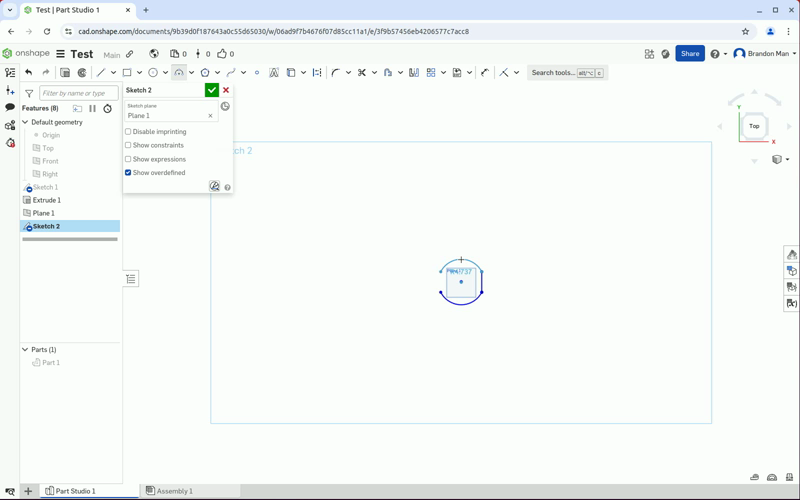
key_up(shift)
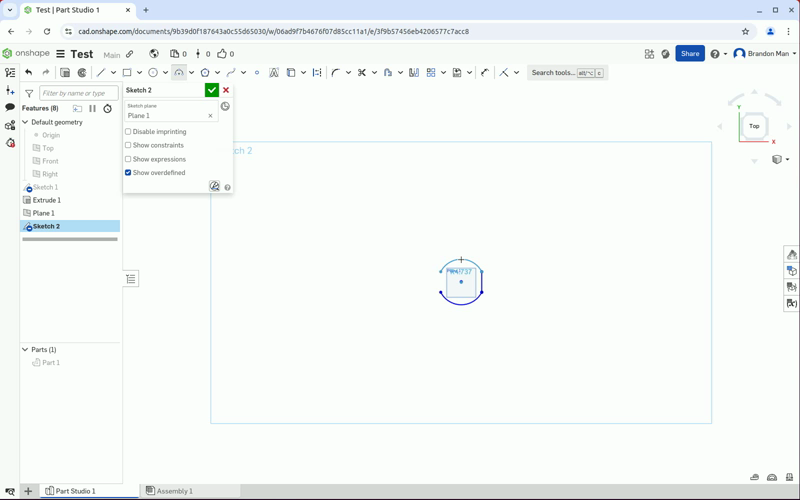
key(esc)
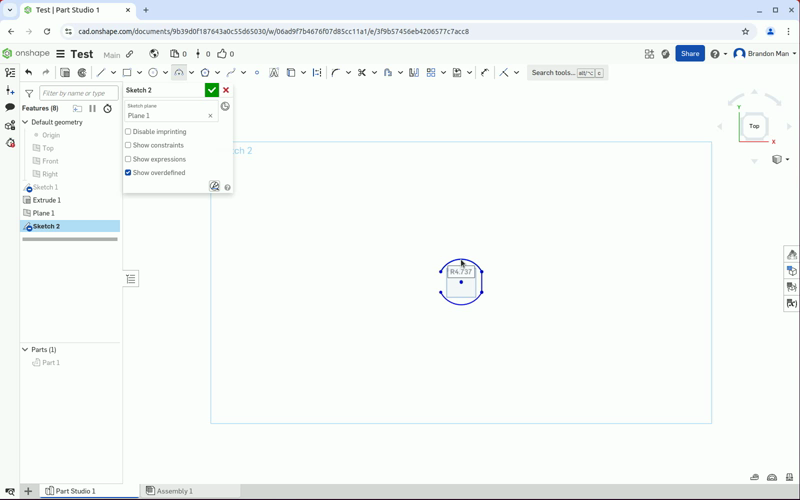
key(l)
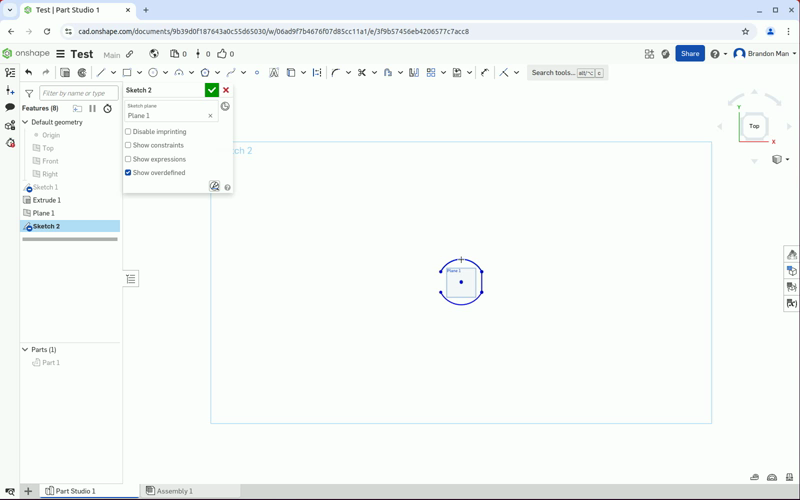
mouse_move(440, 271)
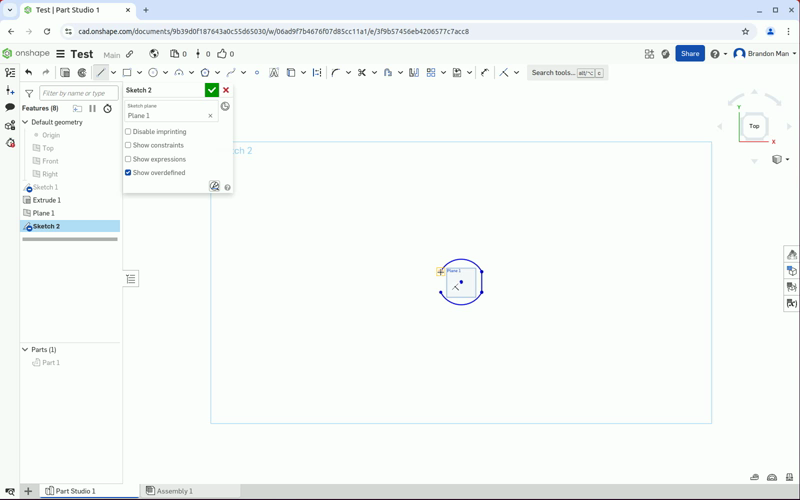
click(440, 271)
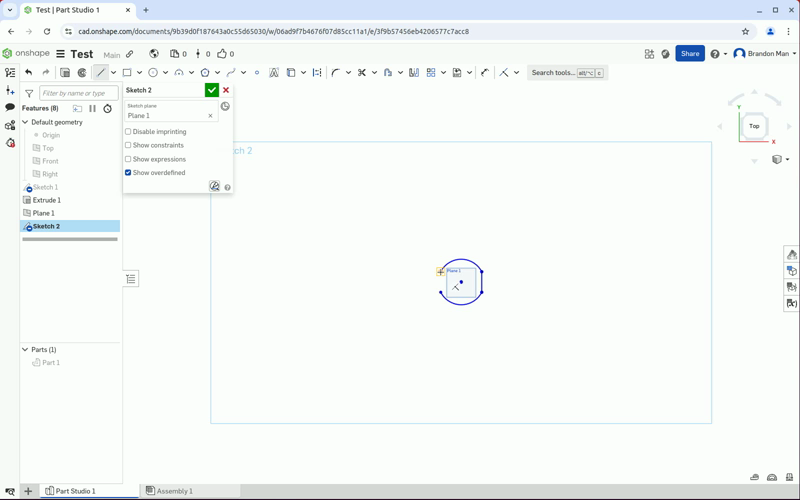
mouse_move(470, 271)
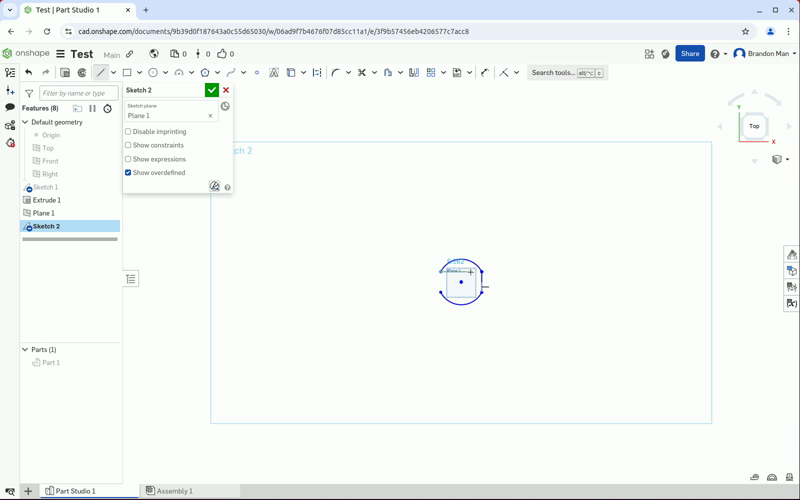
key_down(shift)
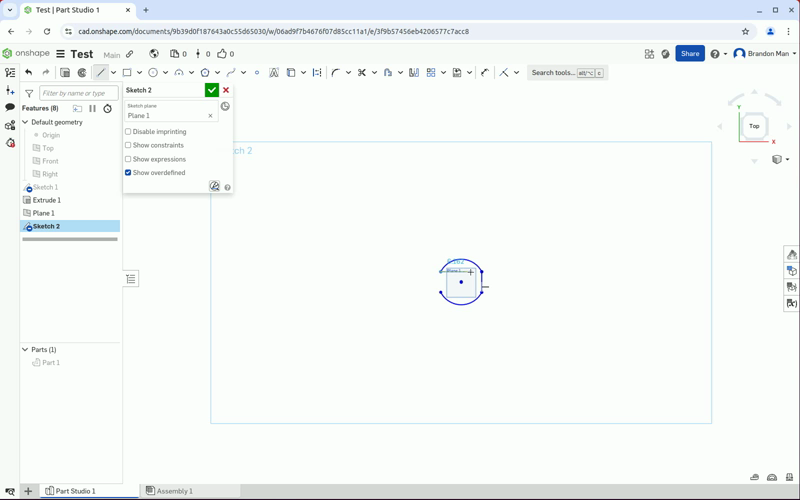
mouse_move(440, 292)
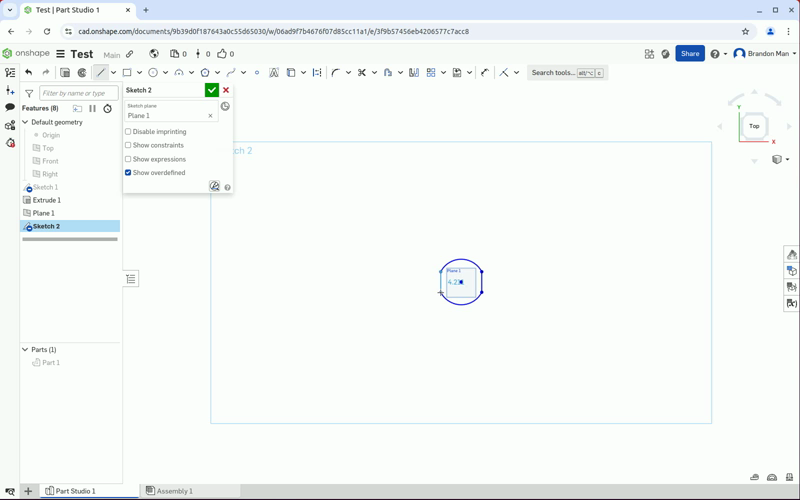
key_up(shift)
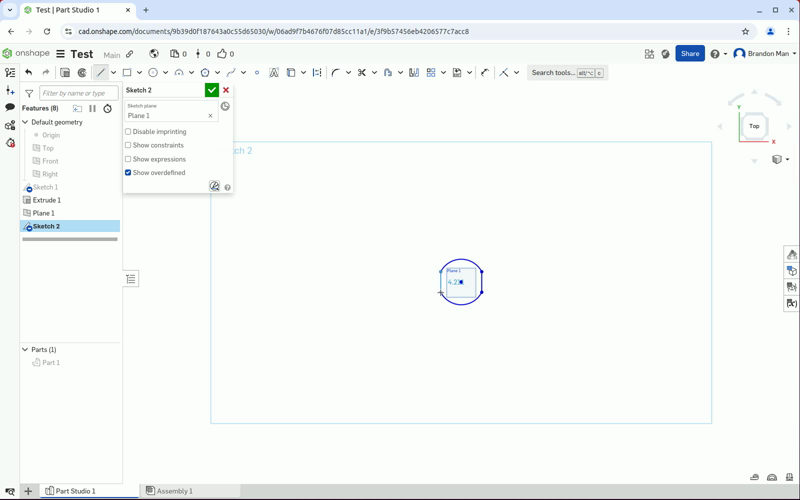
click(440, 292)
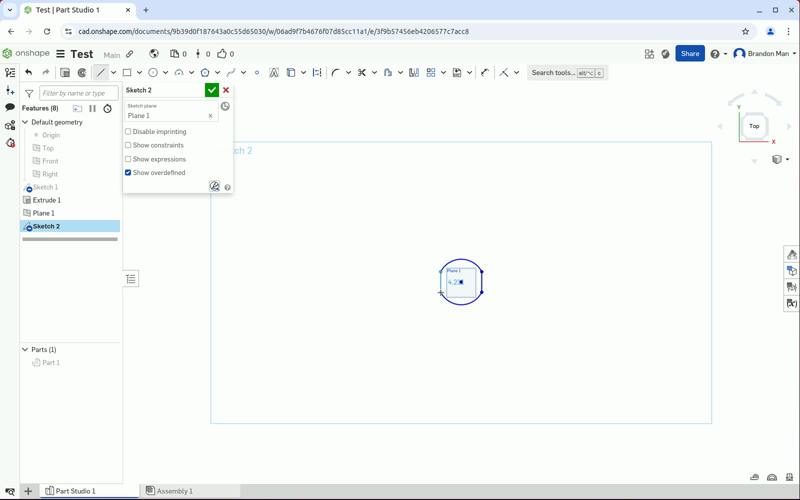
key(esc)
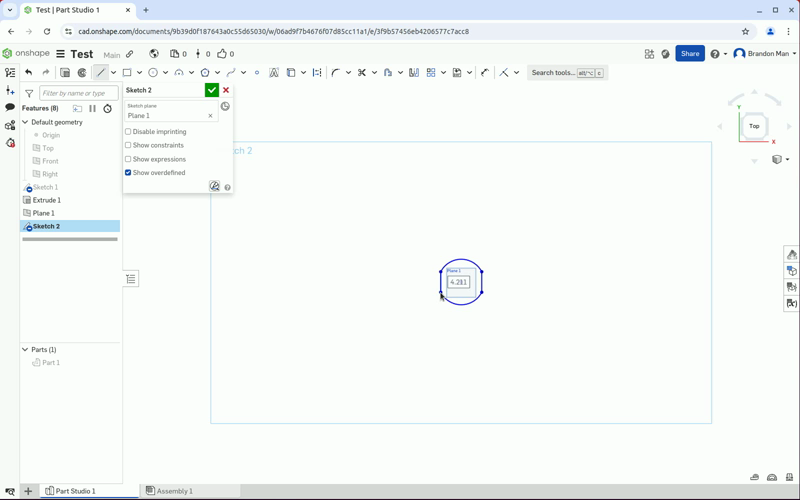
mouse_move(467, 296)
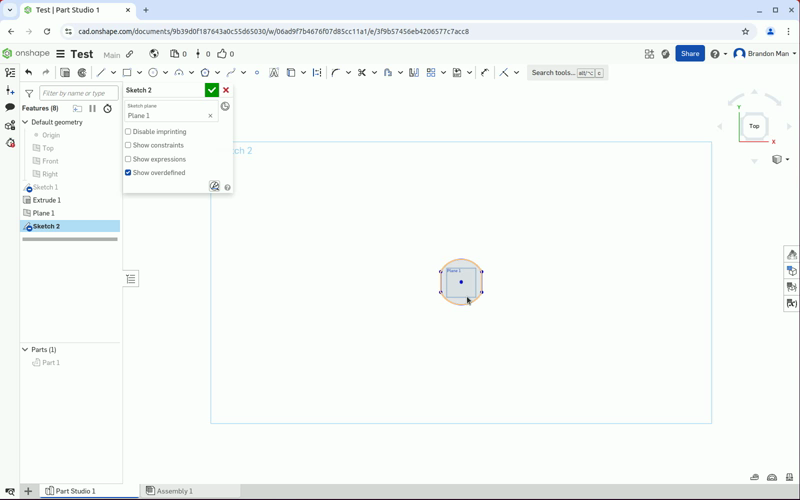
scroll(6)
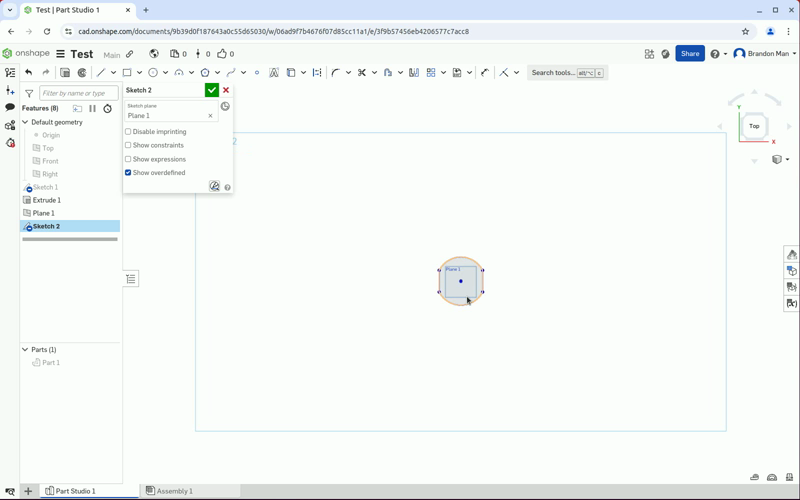
scroll(6)
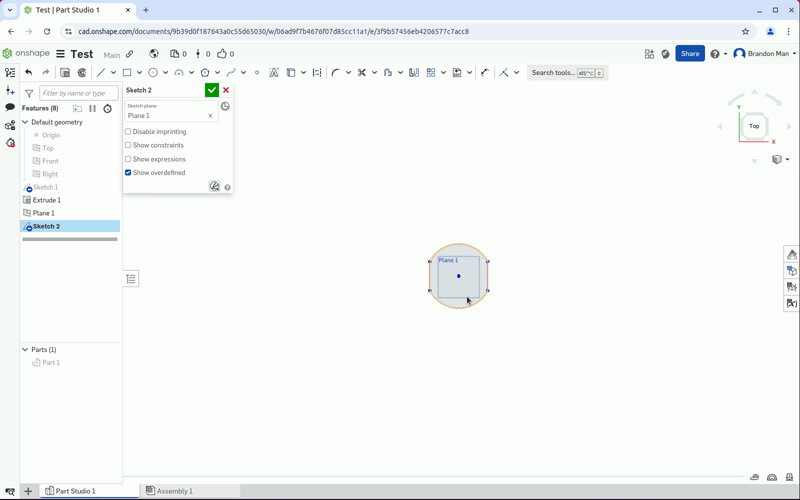
scroll(6)
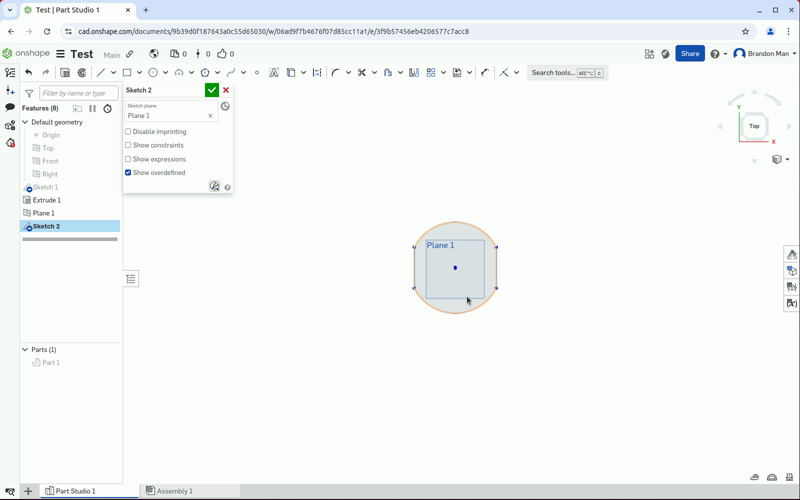
scroll(6)
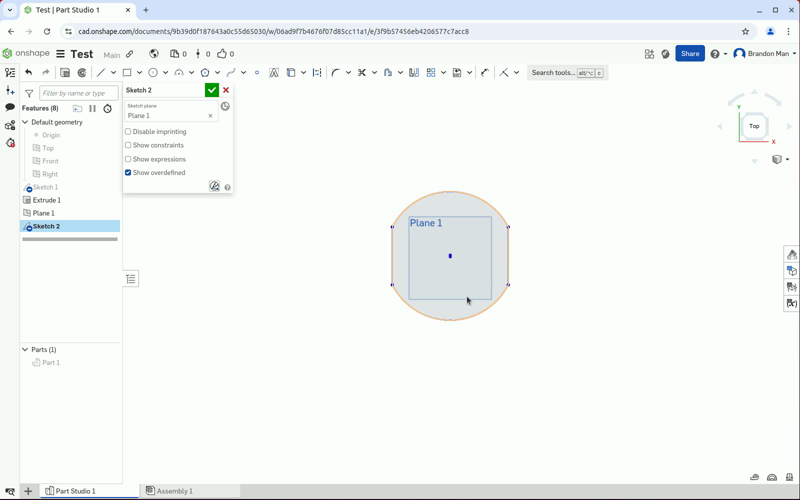
scroll(6)
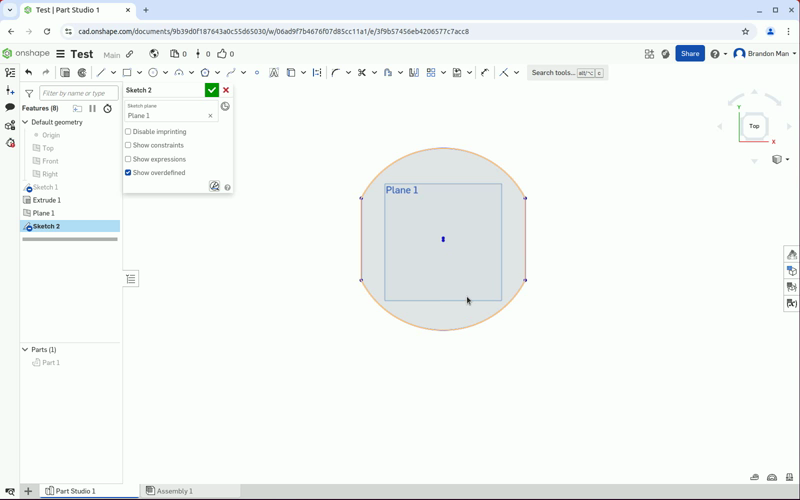
scroll(6)
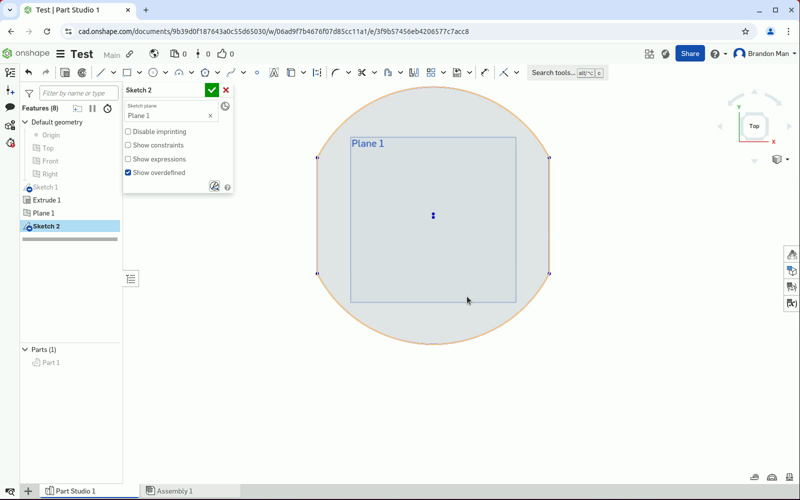
scroll(6)
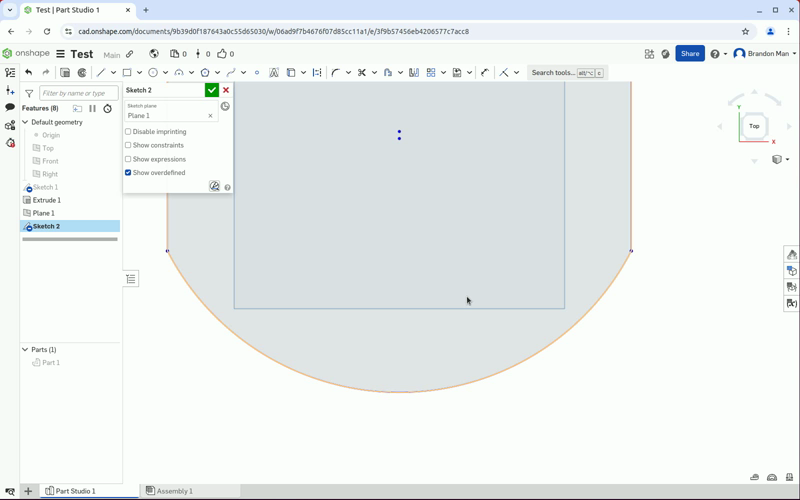
click(467, 296)
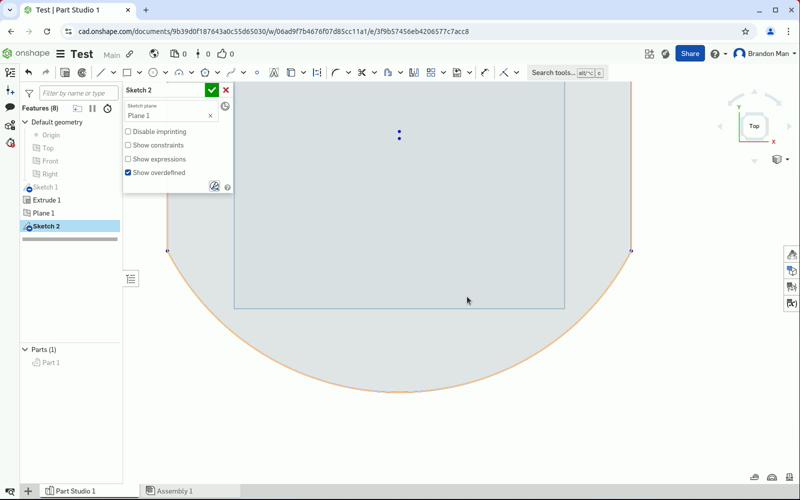
scroll(-6)
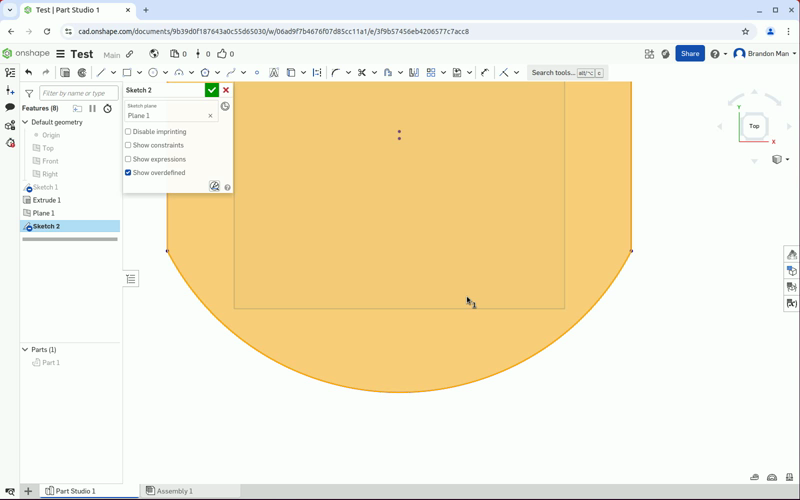
scroll(-6)
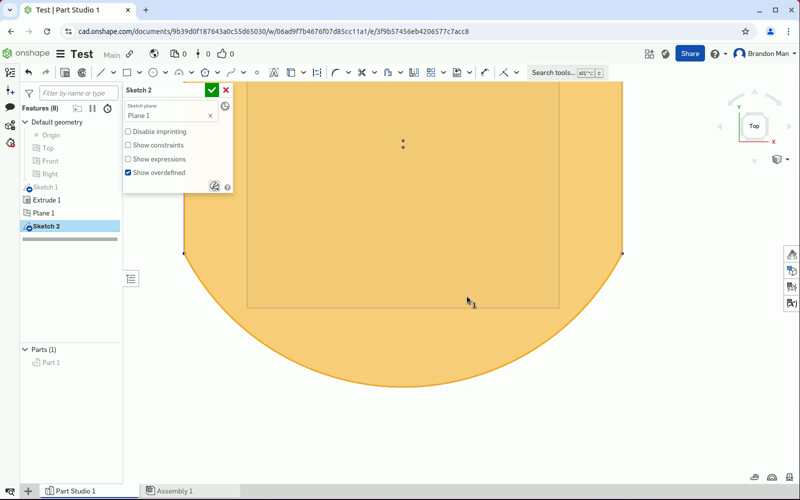
scroll(-6)
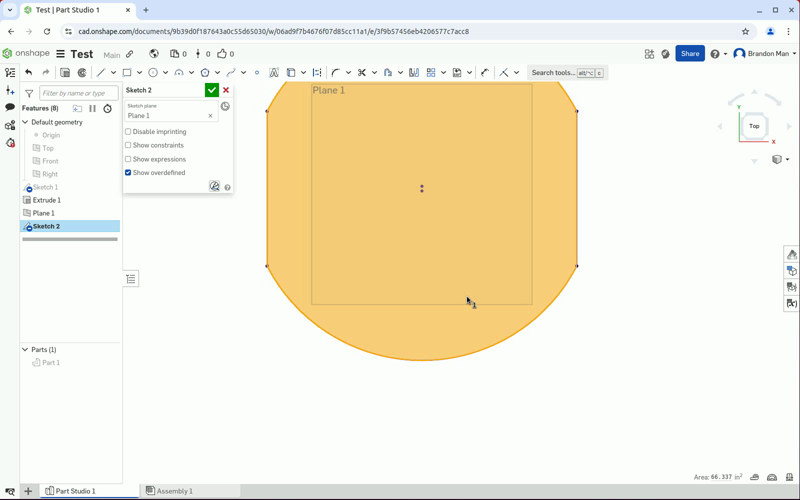
scroll(-6)
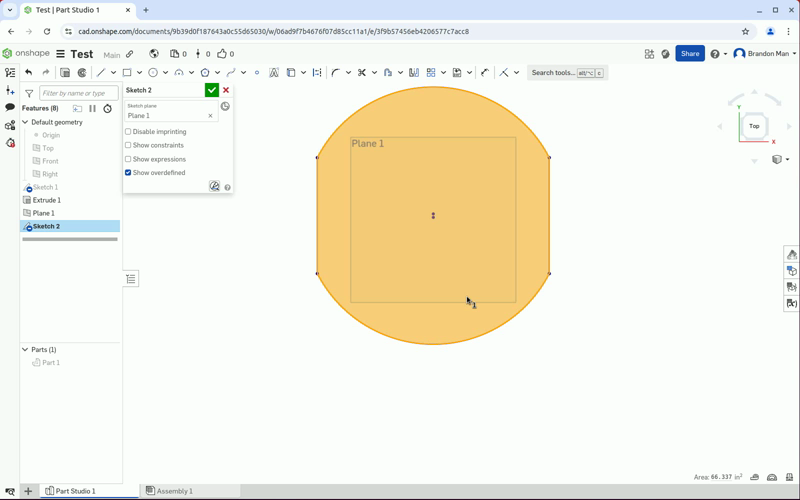
scroll(-6)
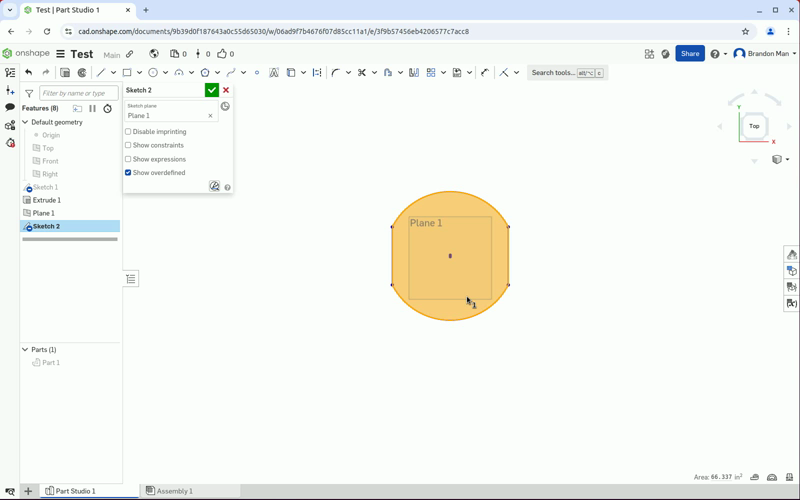
scroll(-6)
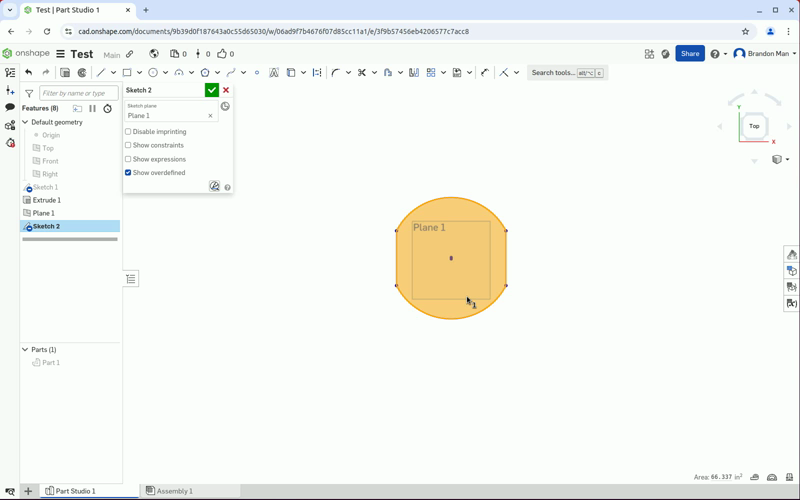
scroll(-6)
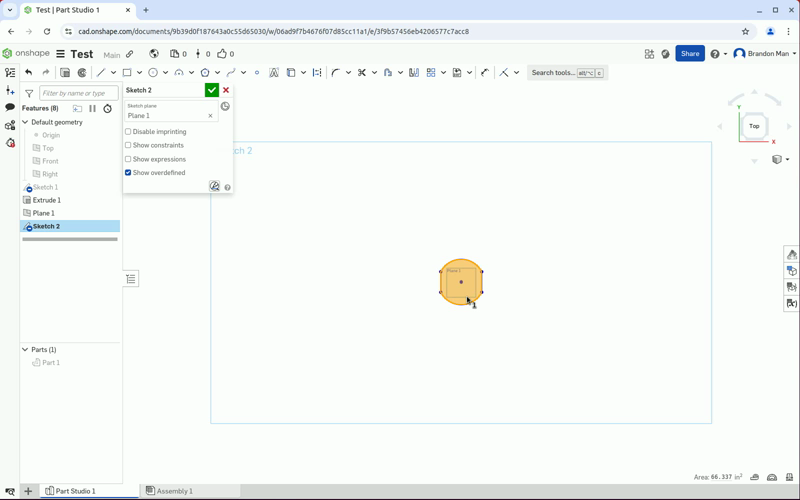
mouse_move(73, 352)
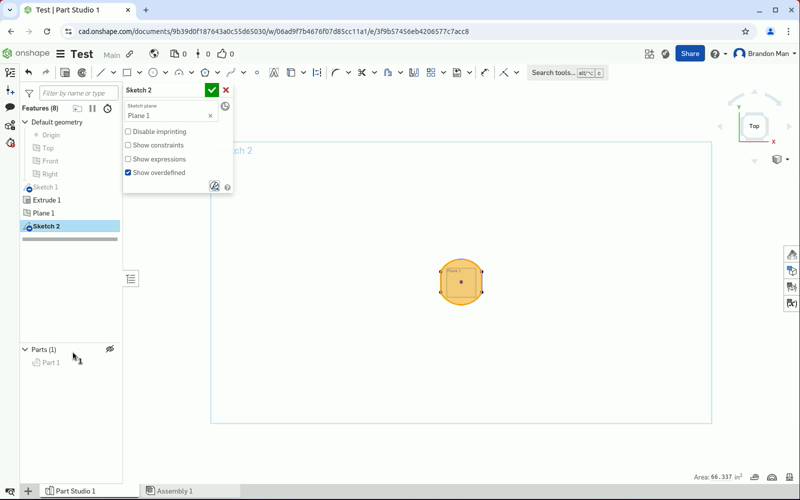
key(shift+y)
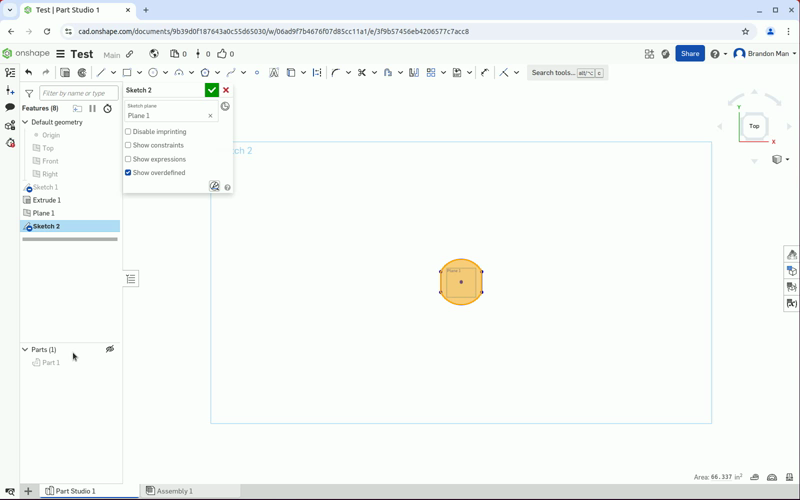
key(shift+e)
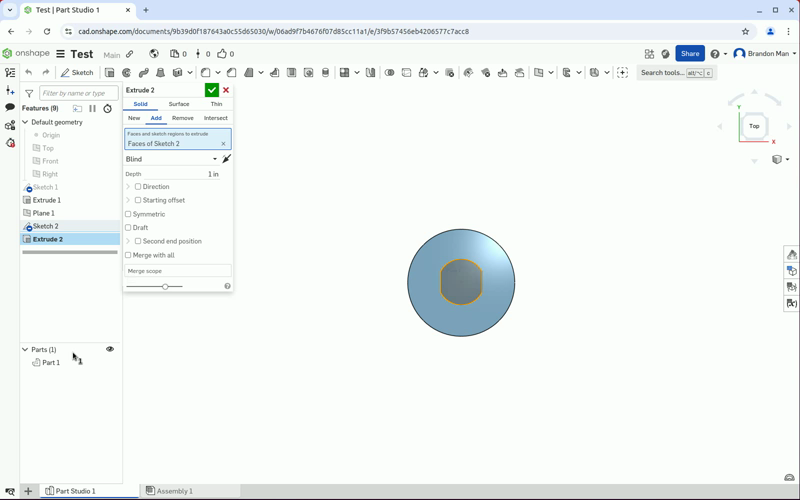
mouse_move(143, 106)
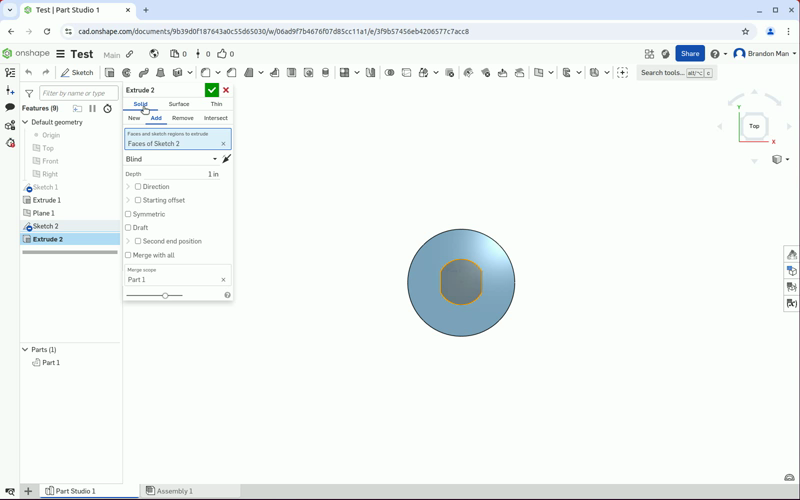
click(143, 106)
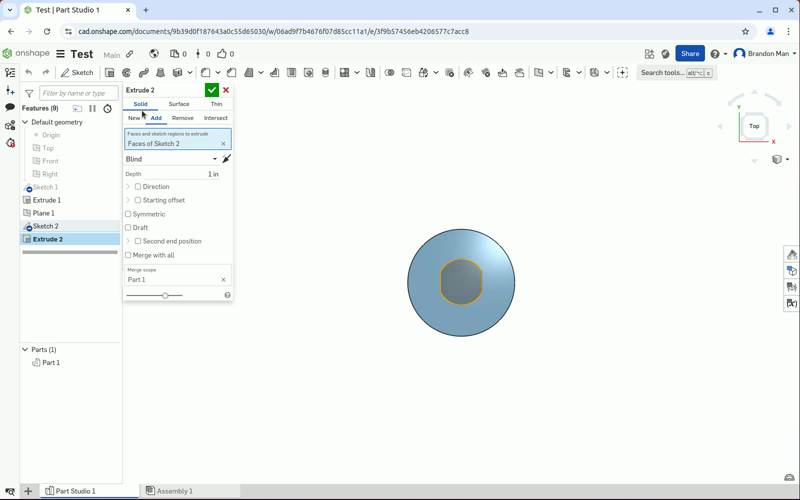
mouse_move(137, 120)
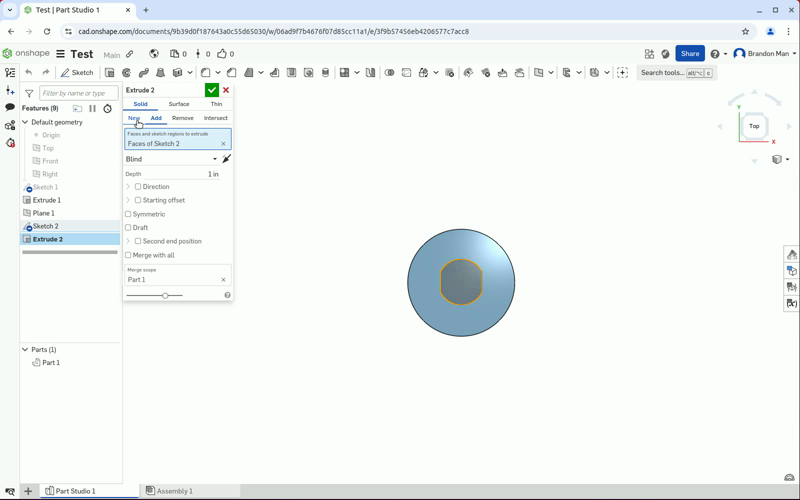
click(137, 120)
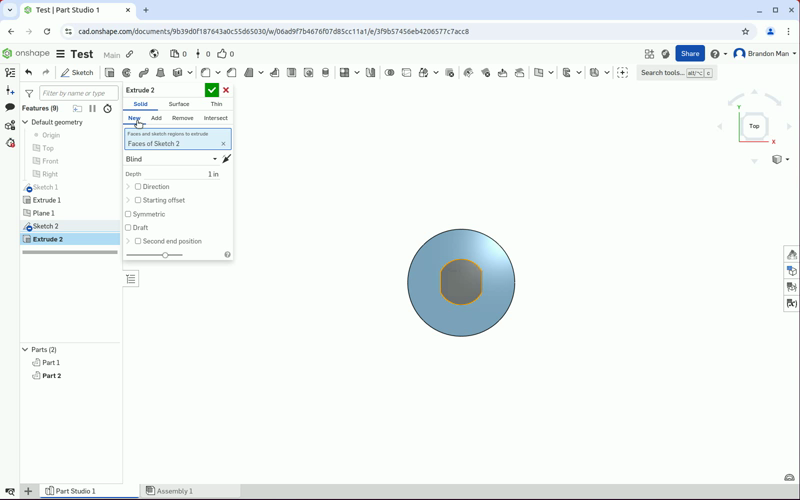
key(tab, 4)
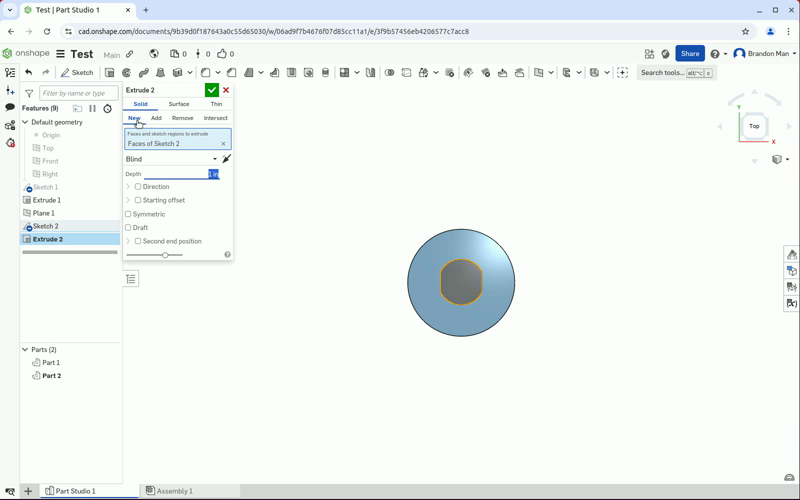
text(11.554)
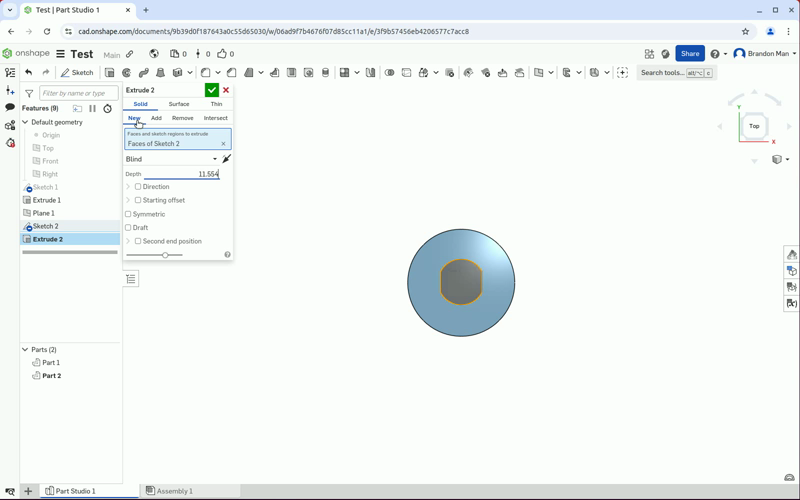
key(enter)
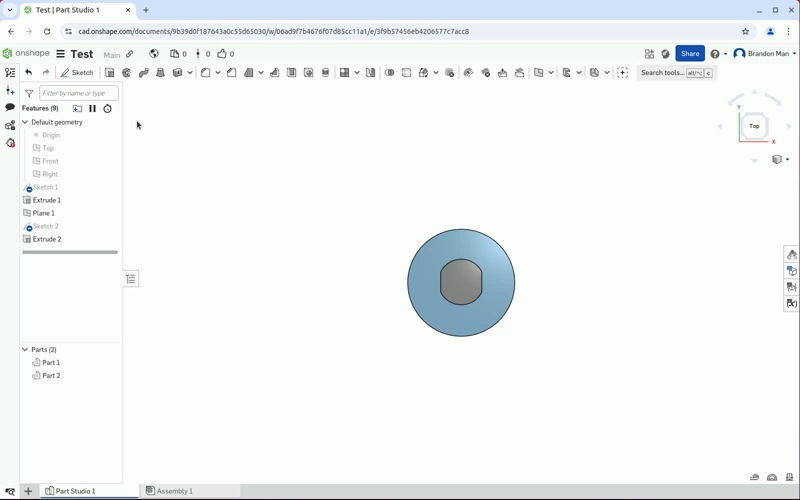
key(shift+h)
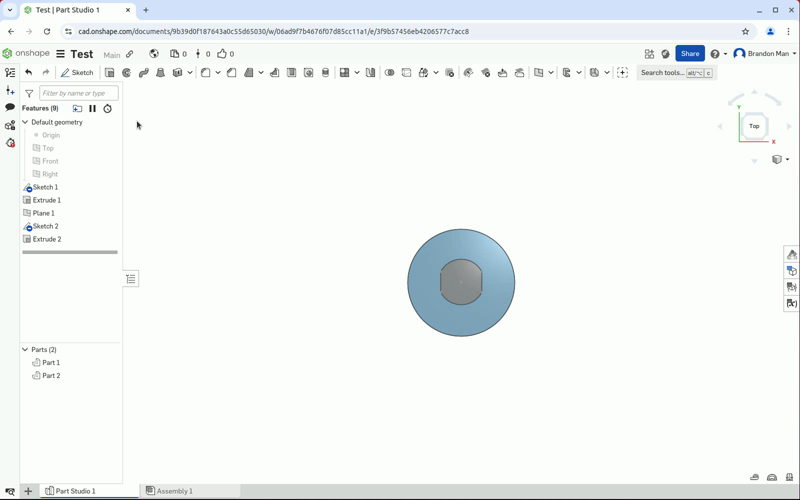
key(shift+h)
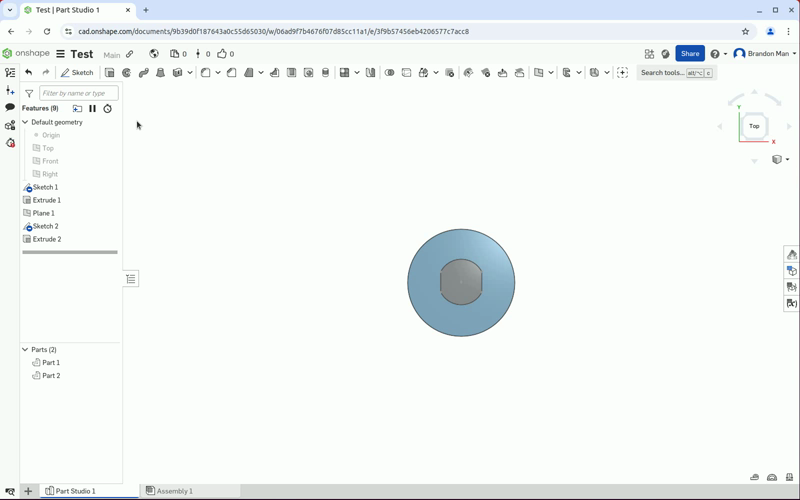
key(shift+7)
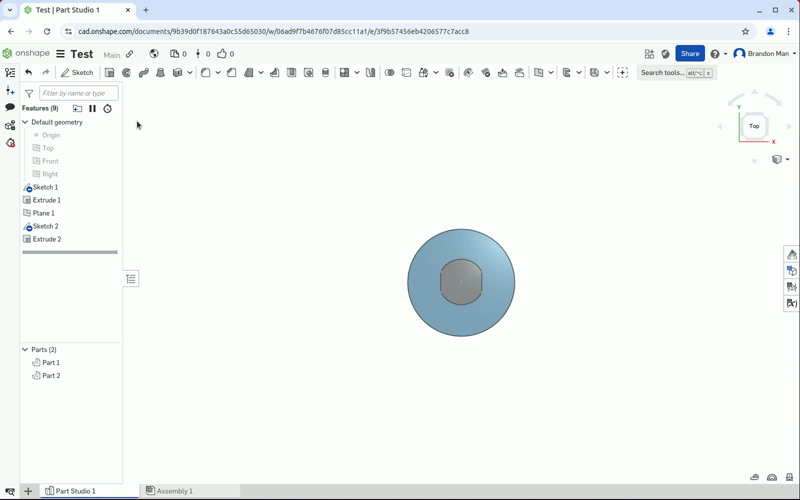
key(up, 3)
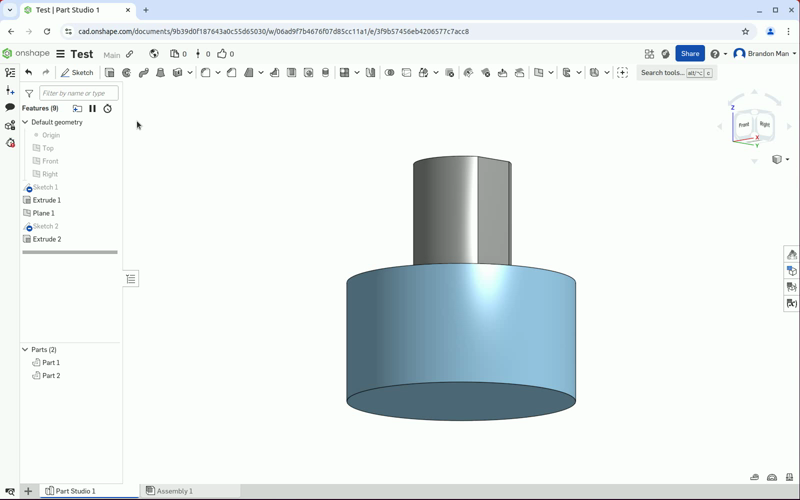
key(left, 3)
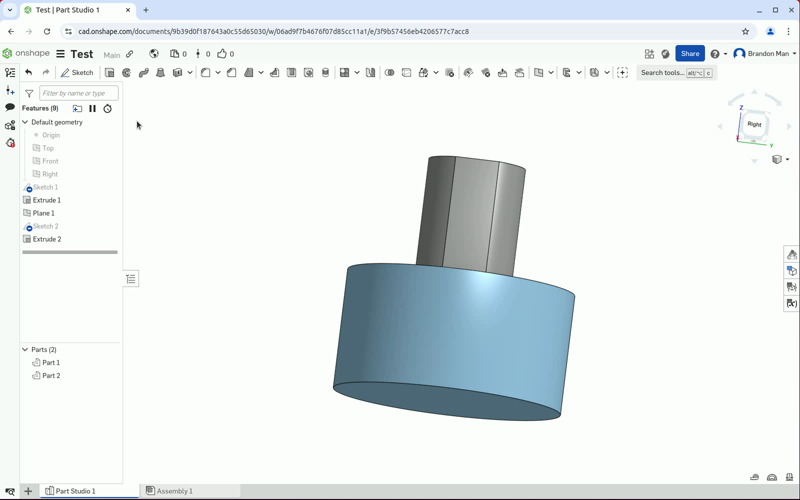
key(right, 3)
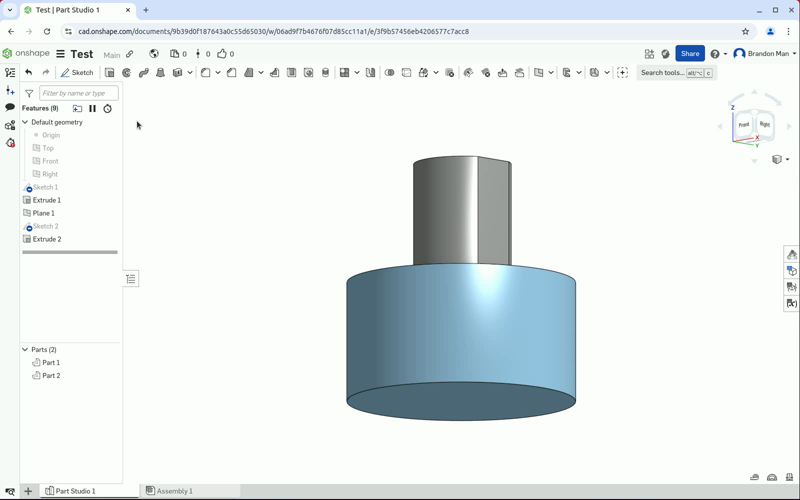
key(down, 3)
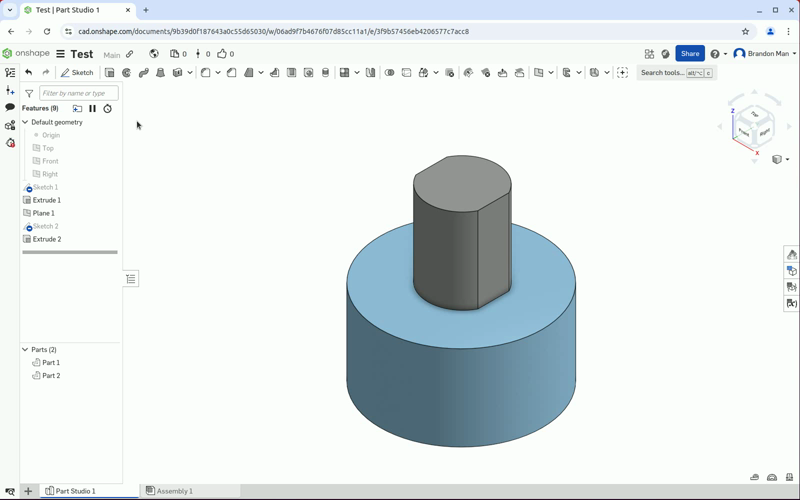
mouse_move(73, 189)
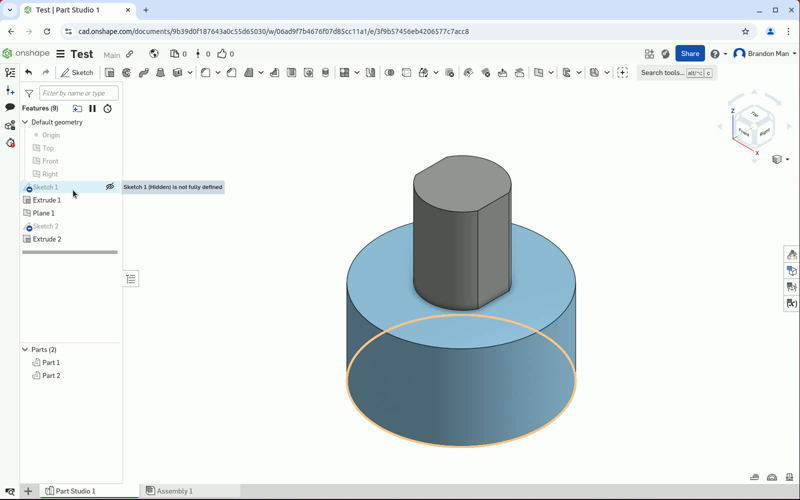
click(73, 189)